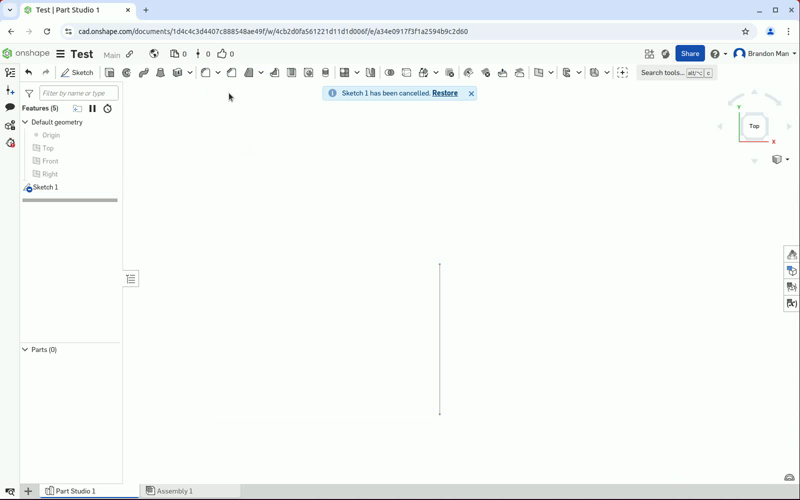
key(shift+h)
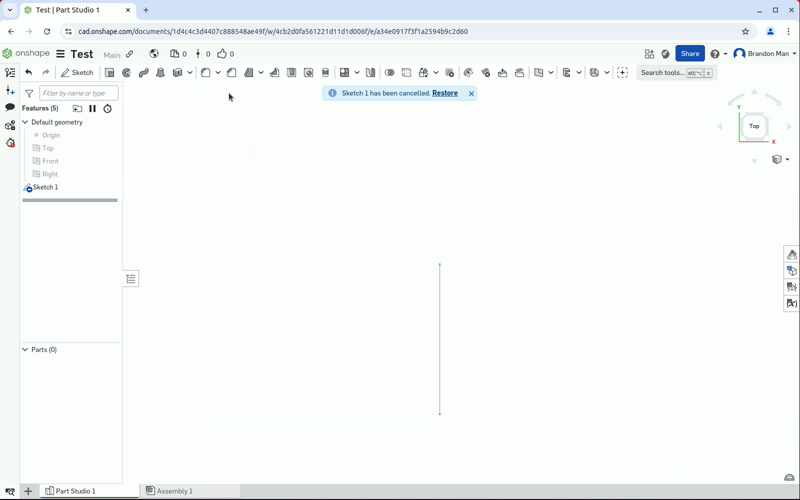
key(shift+s)
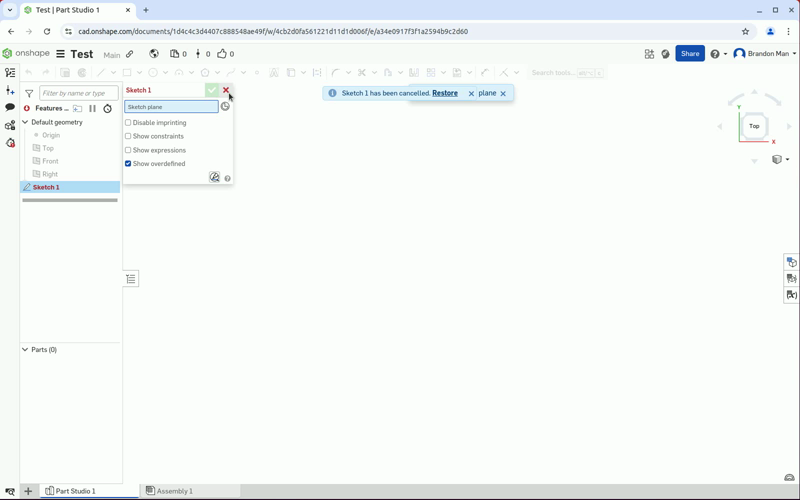
mouse_move(73, 150)
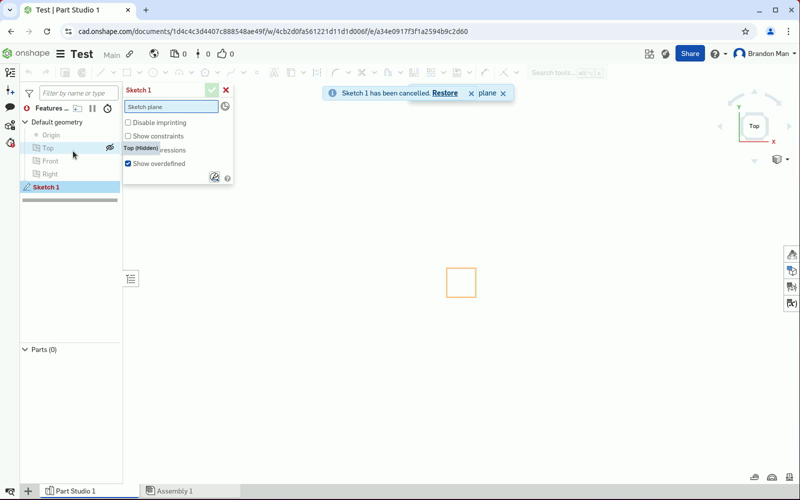
click(73, 150)
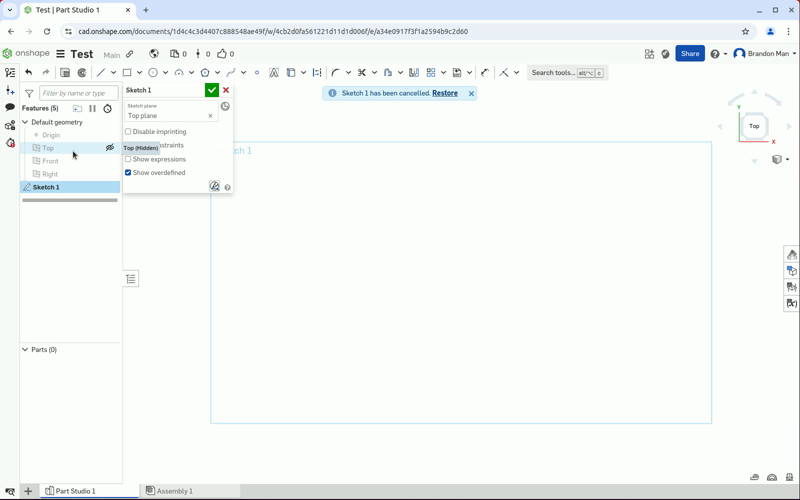
mouse_move(73, 352)
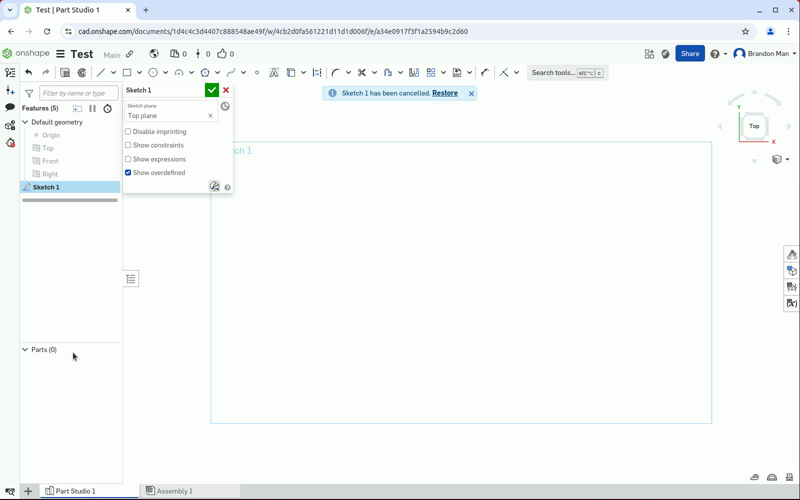
key(y)
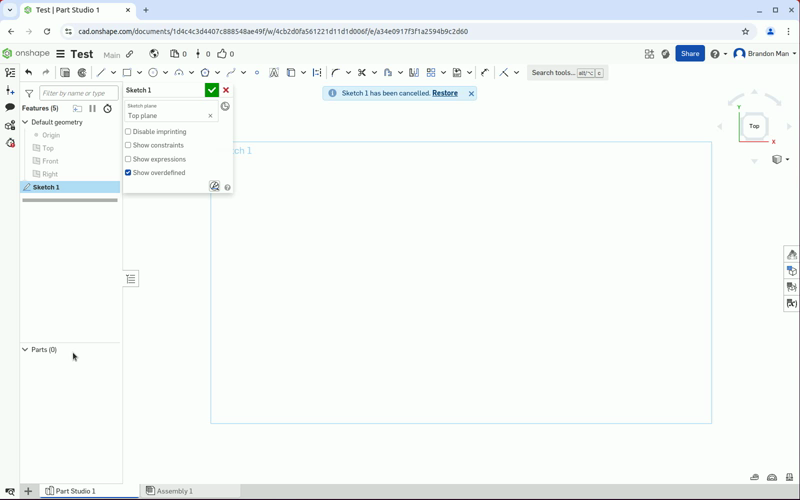
key(c)
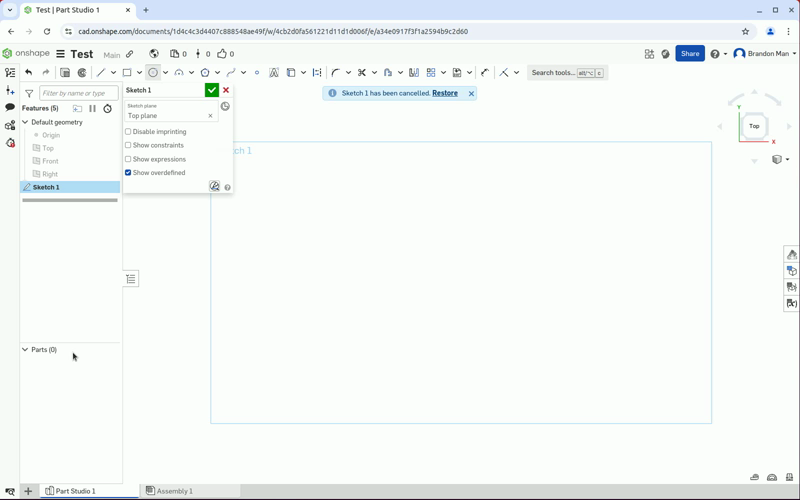
key_down(shift)
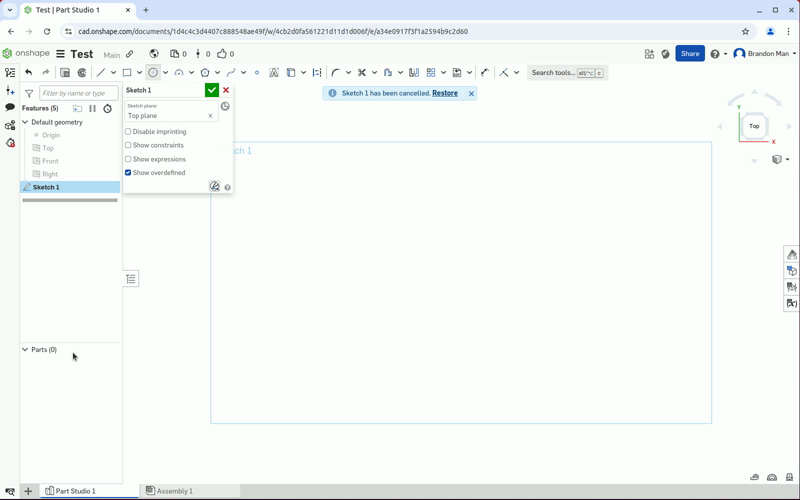
mouse_move(460, 282)
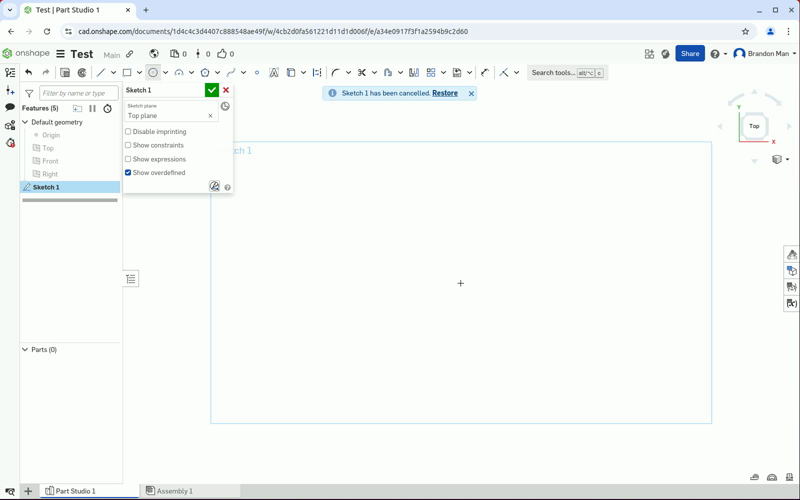
click(460, 282)
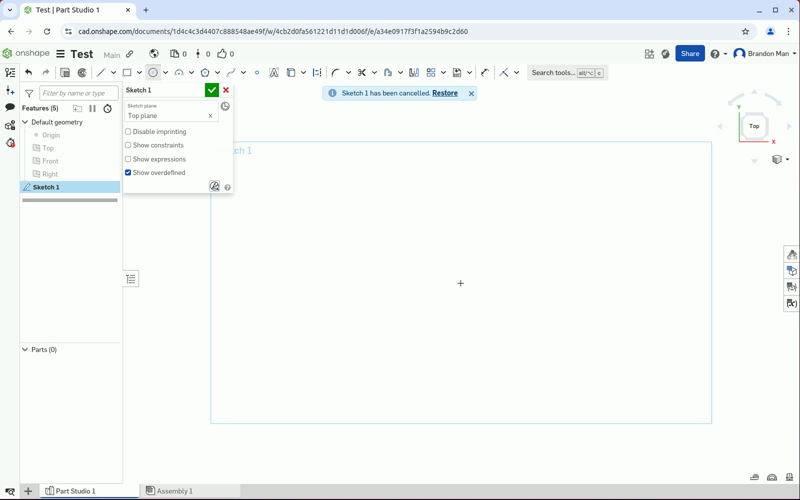
key_up(shift)
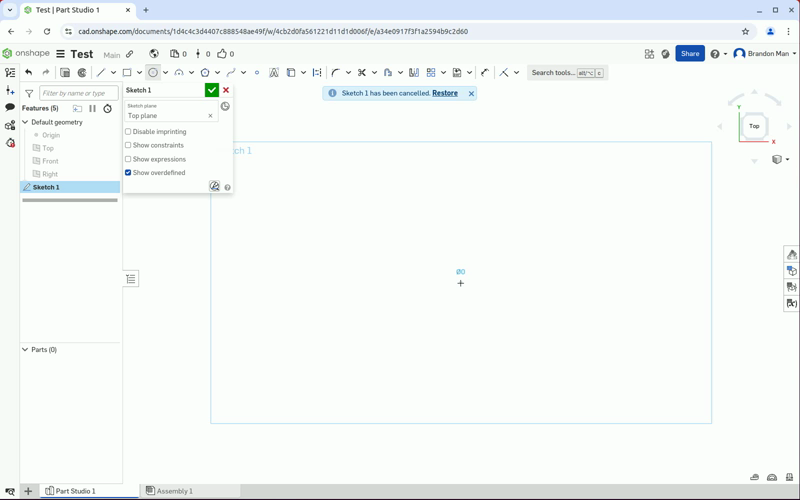
mouse_move(472, 282)
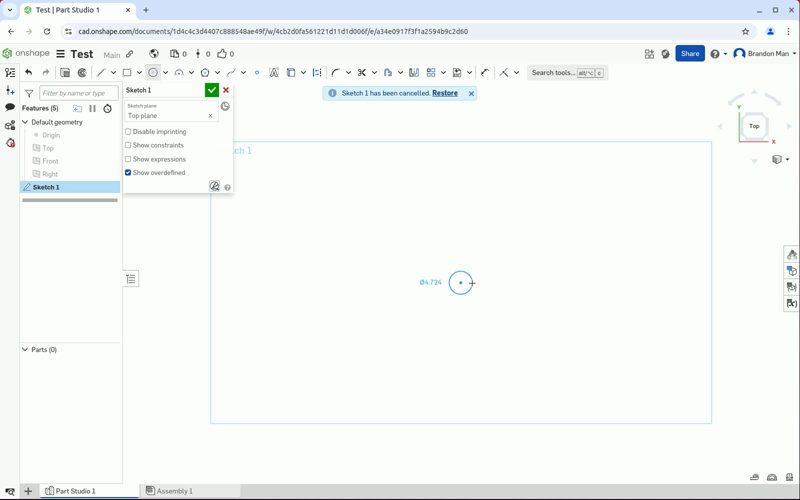
click(472, 282)
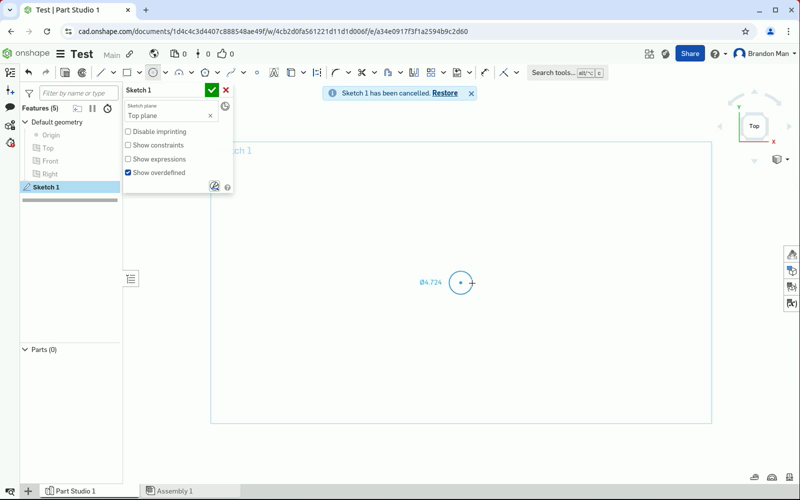
key(esc)
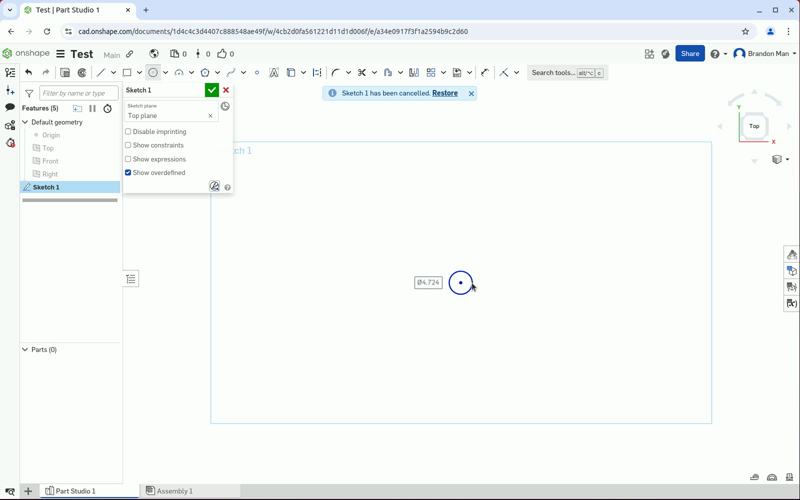
mouse_move(460, 290)
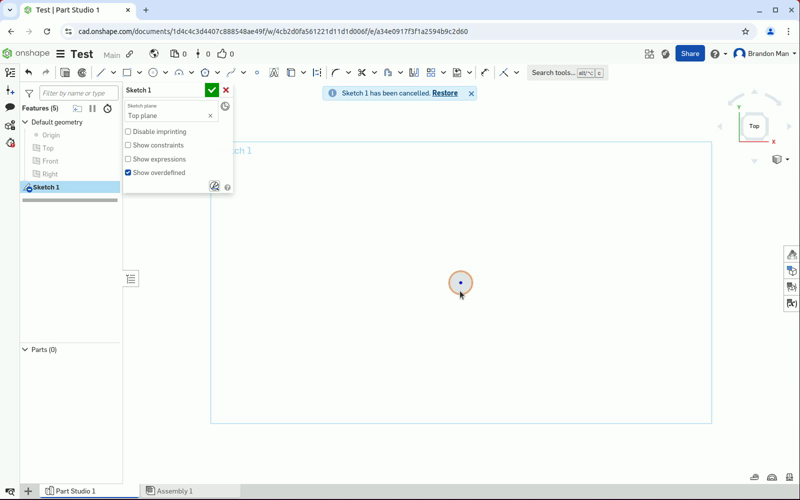
scroll(6)
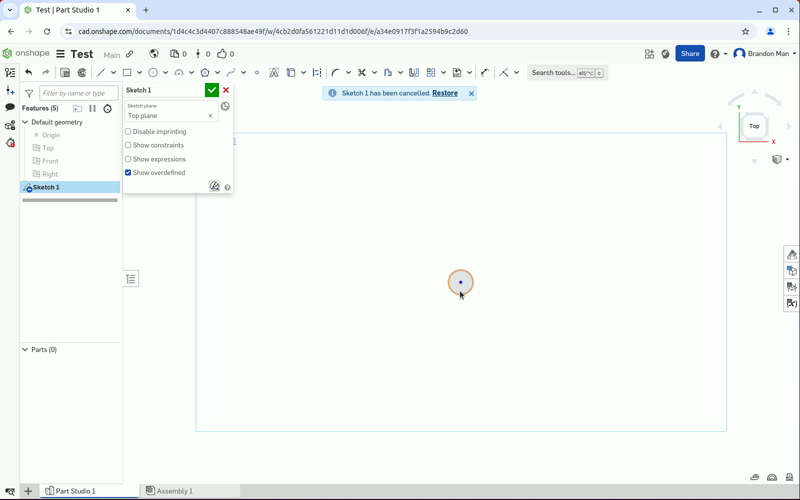
scroll(6)
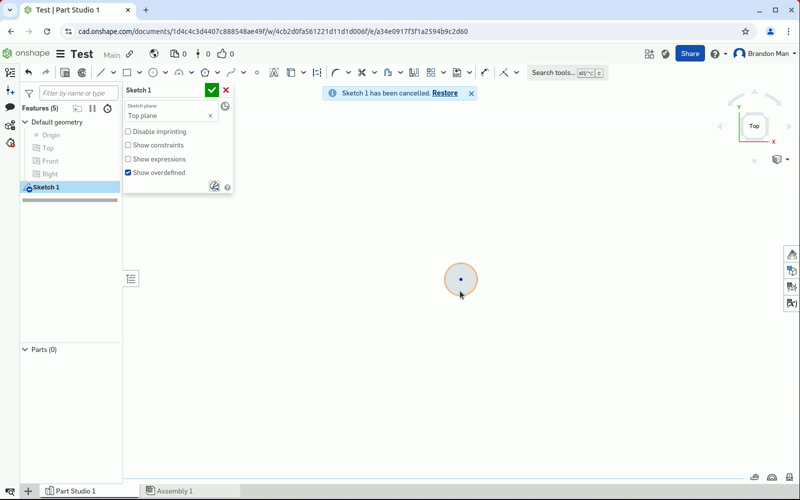
scroll(6)
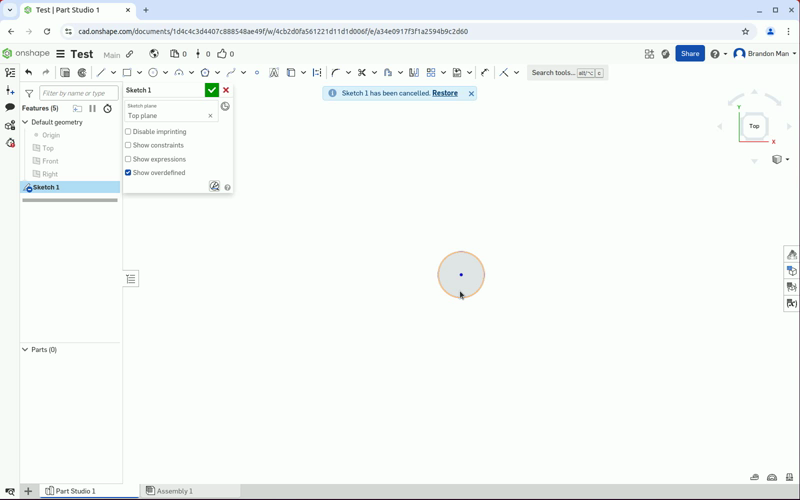
scroll(6)
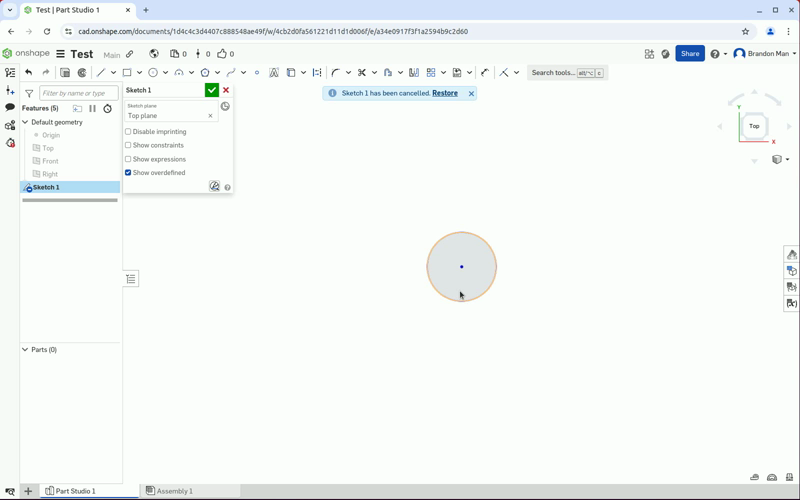
scroll(6)
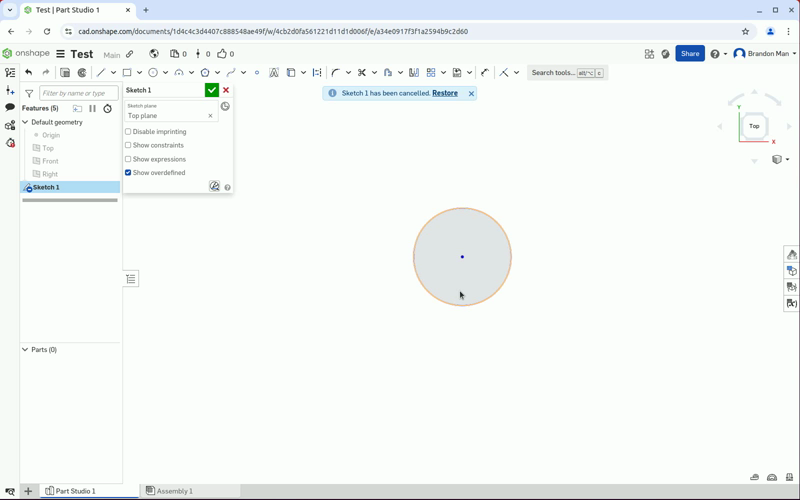
scroll(6)
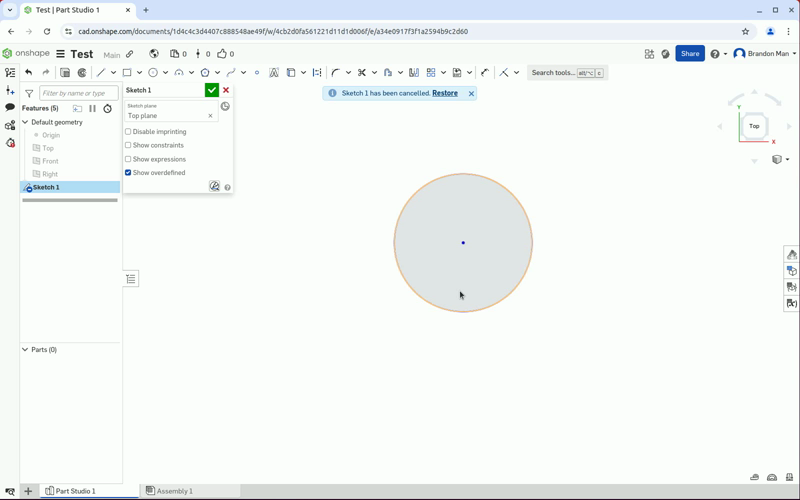
scroll(6)
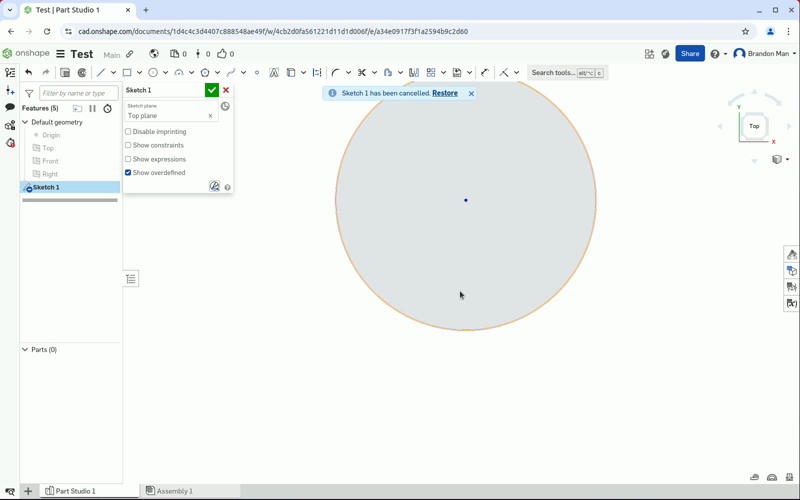
click(460, 290)
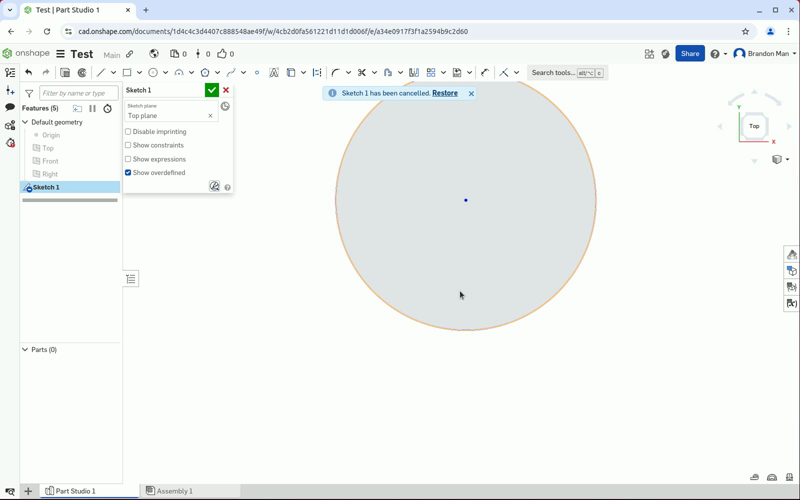
scroll(-6)
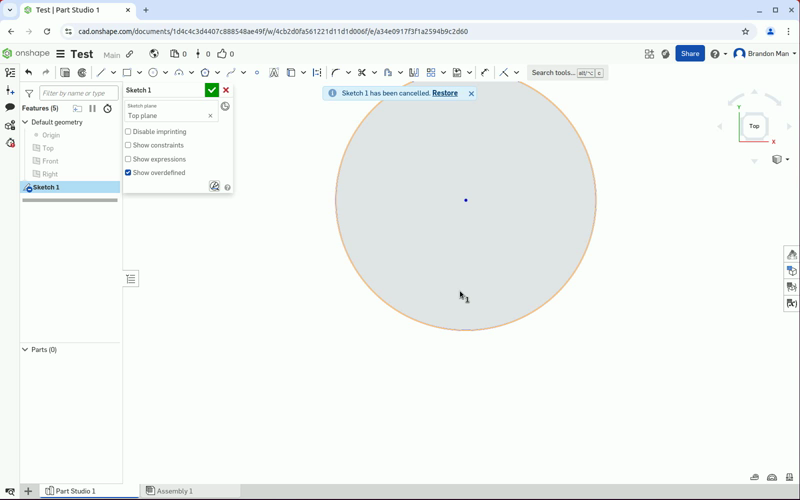
scroll(-6)
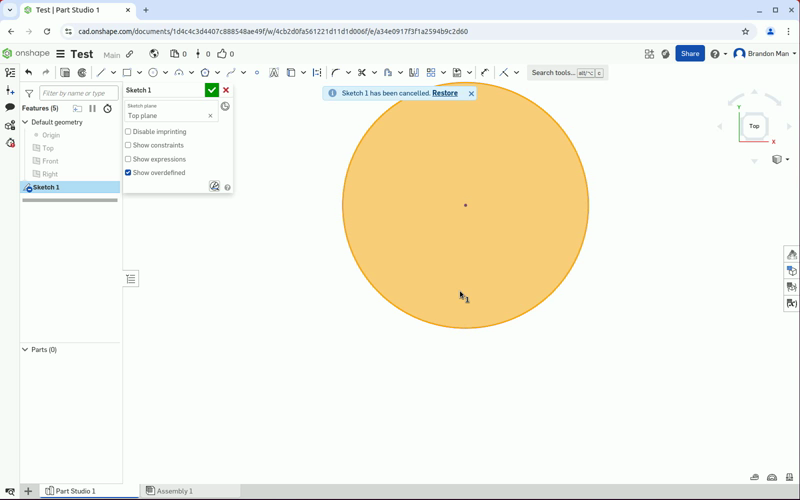
scroll(-6)
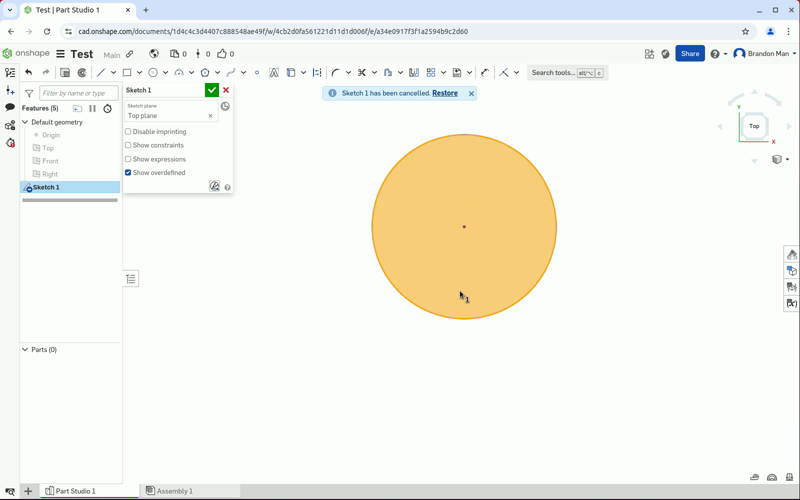
scroll(-6)
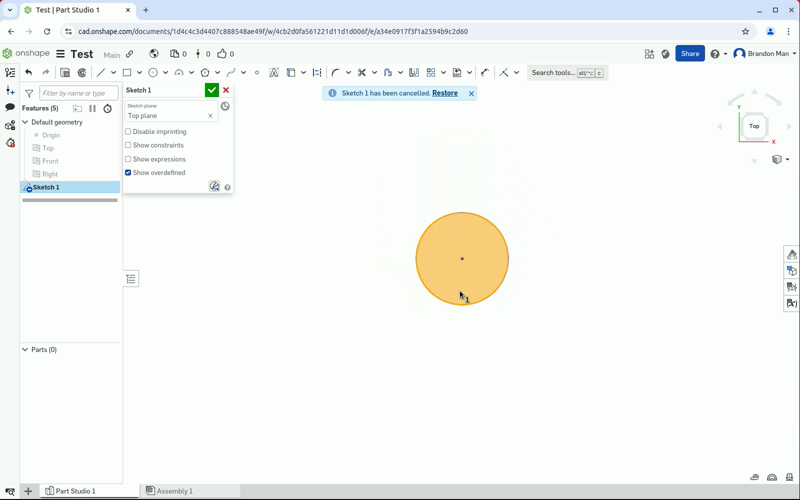
scroll(-6)
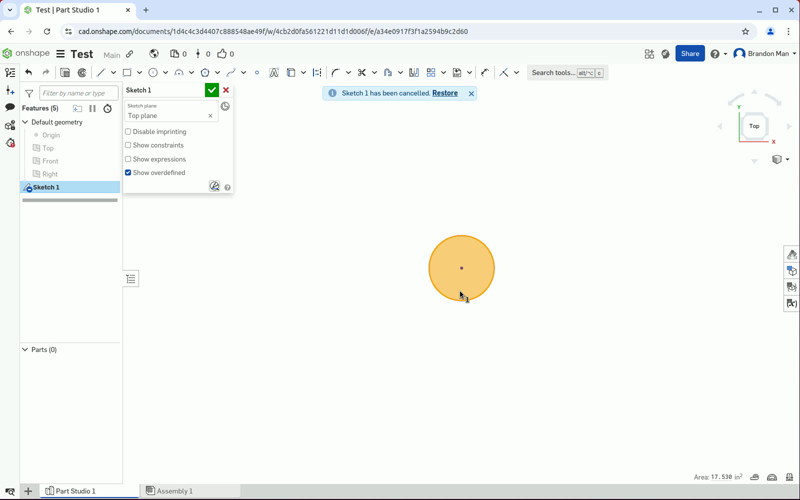
scroll(-6)
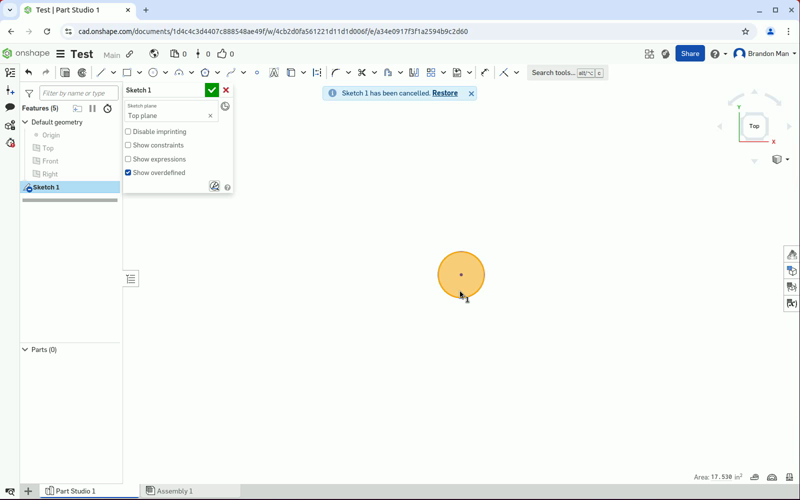
scroll(-6)
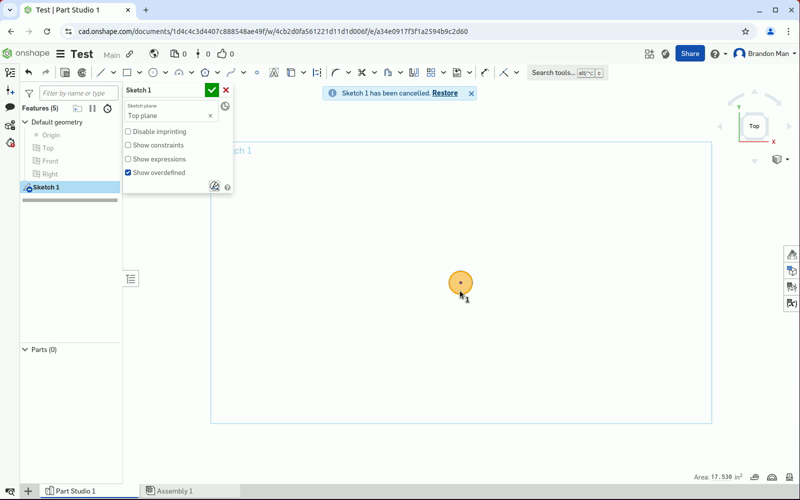
mouse_move(73, 352)
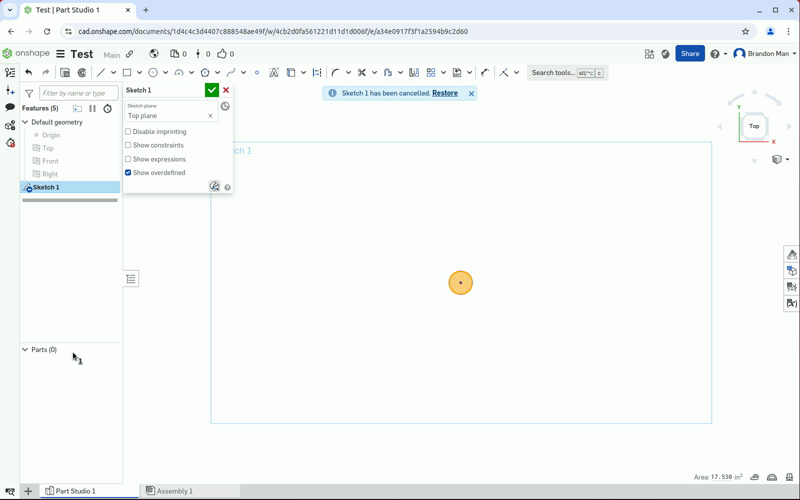
key(shift+y)
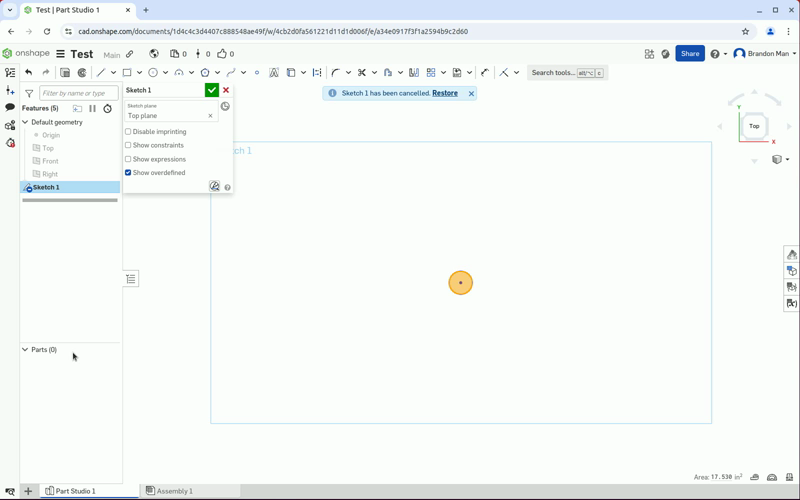
key(shift+e)
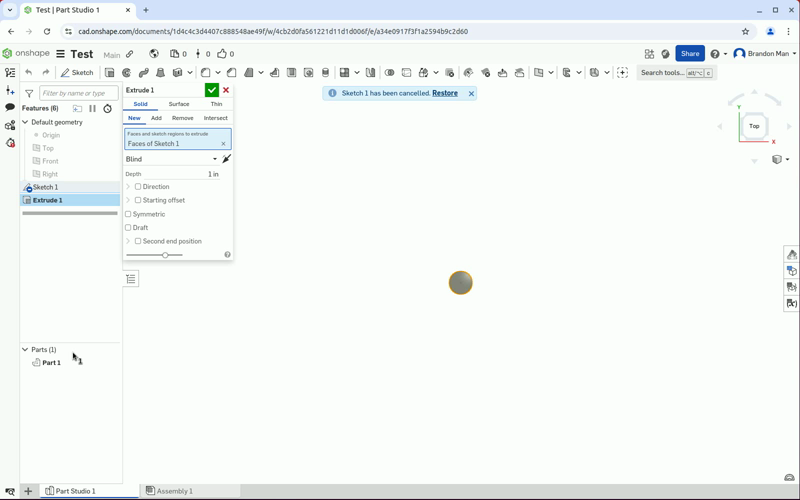
mouse_move(143, 106)
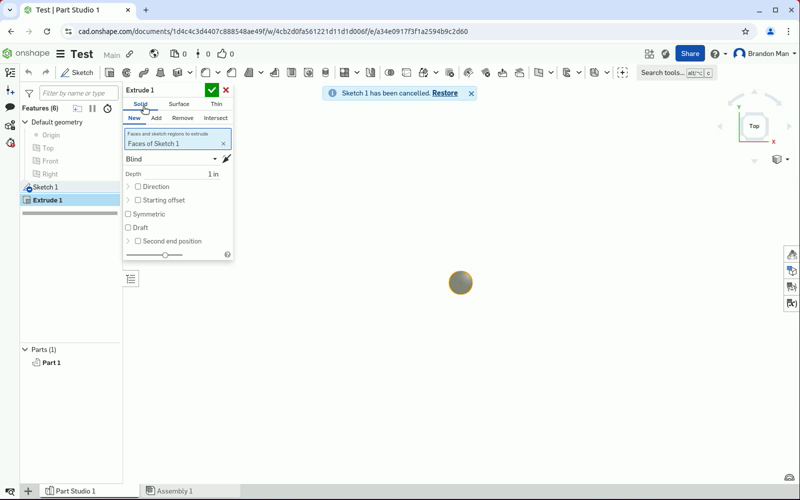
click(143, 106)
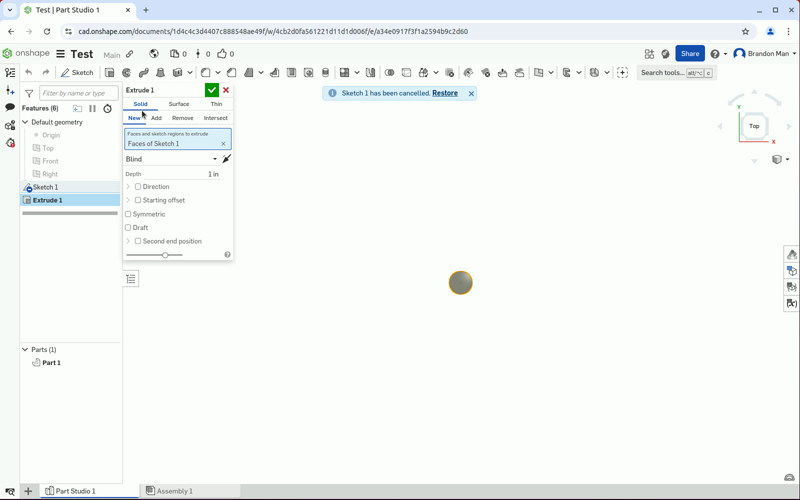
mouse_move(137, 120)
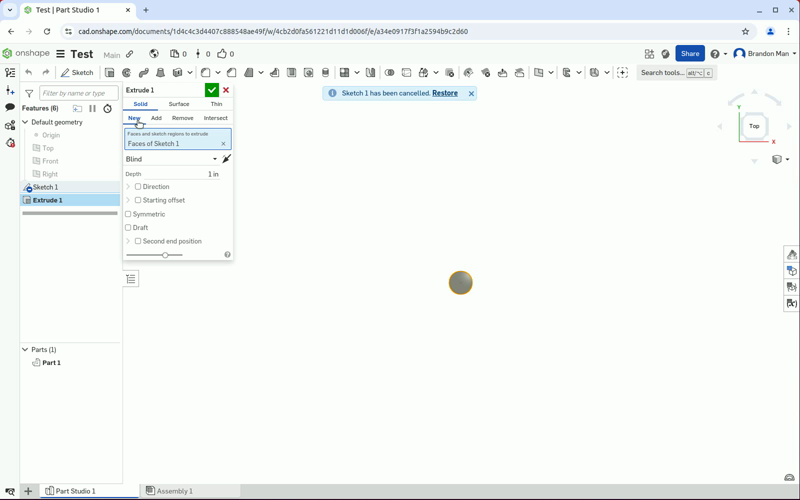
click(137, 120)
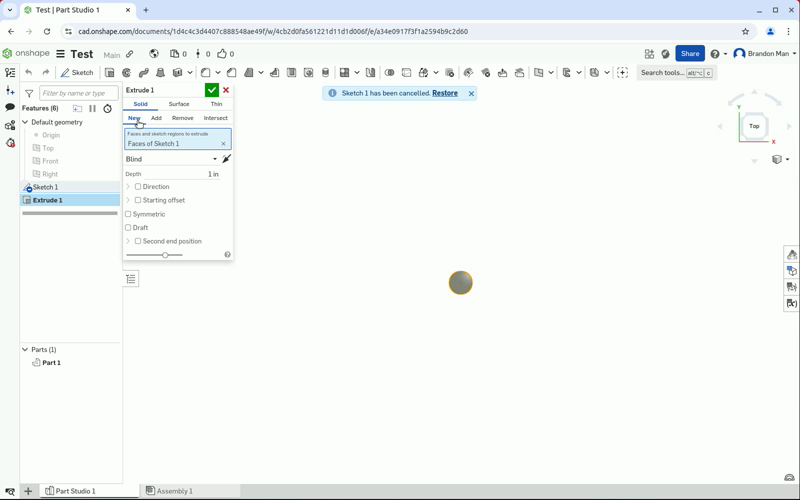
key(tab, 4)
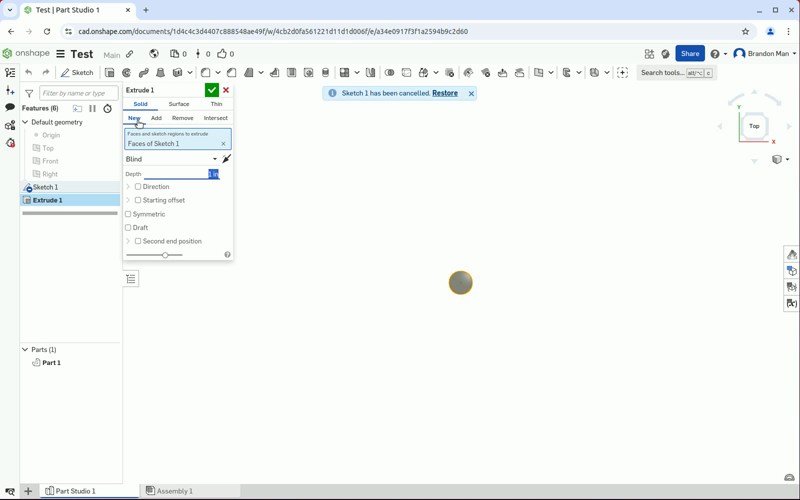
text(23.108)
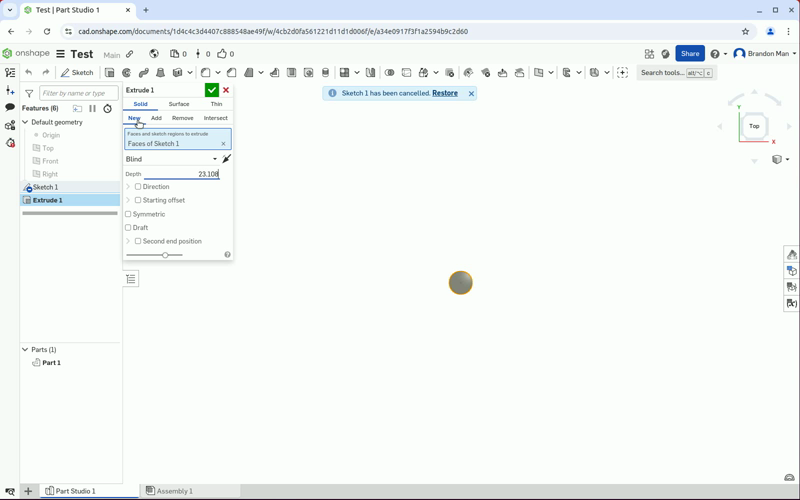
key(enter)
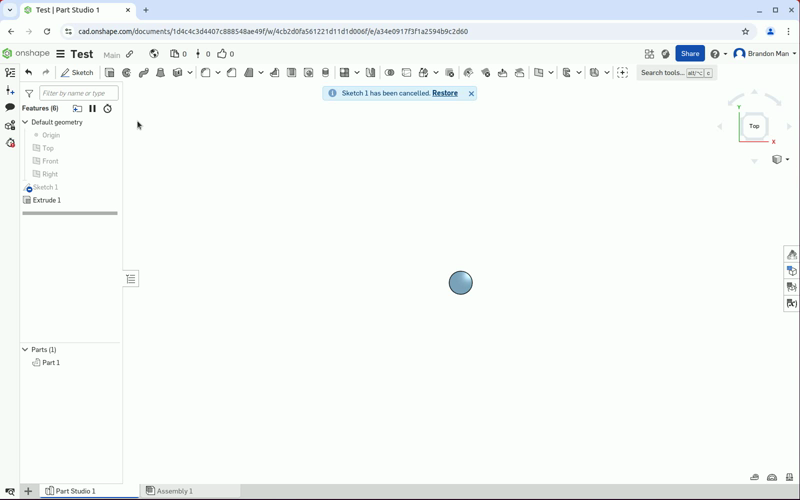
key(shift+h)
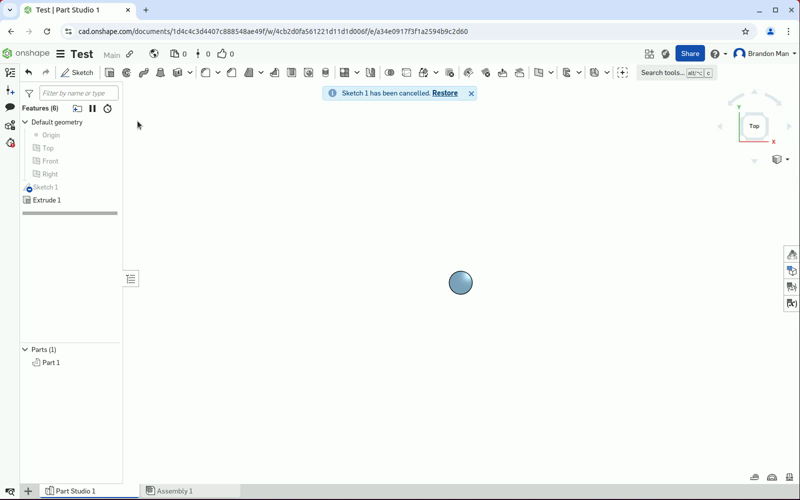
key(shift+h)
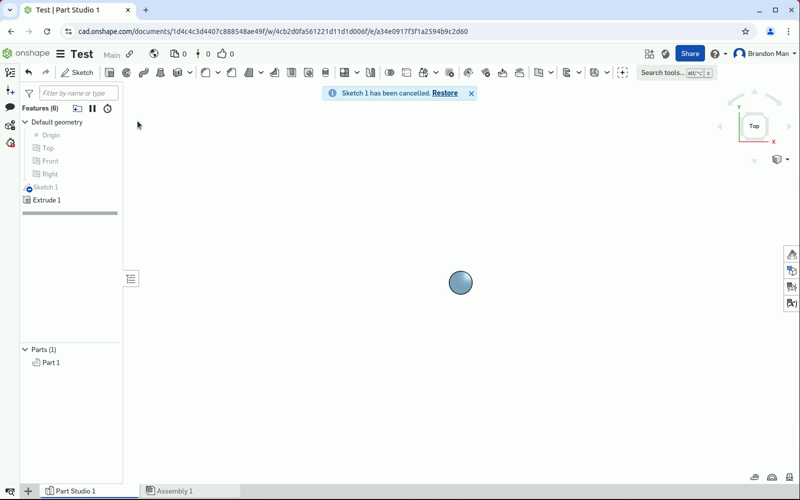
mouse_move(73, 189)
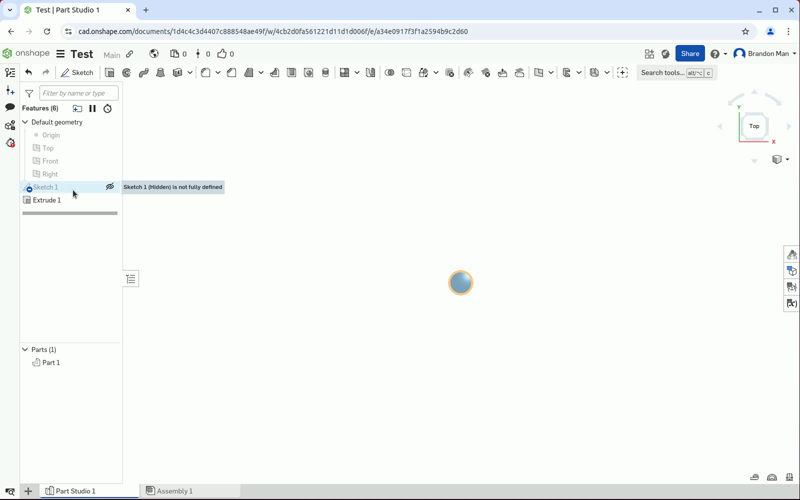
click(73, 189)
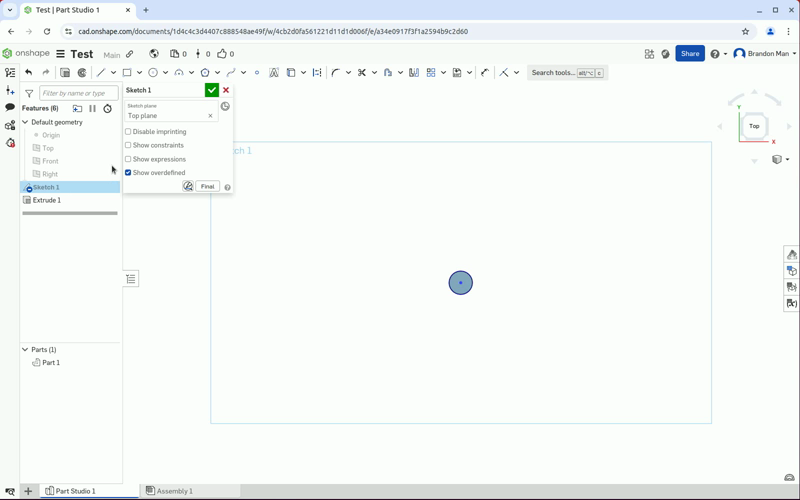
mouse_move(229, 92)
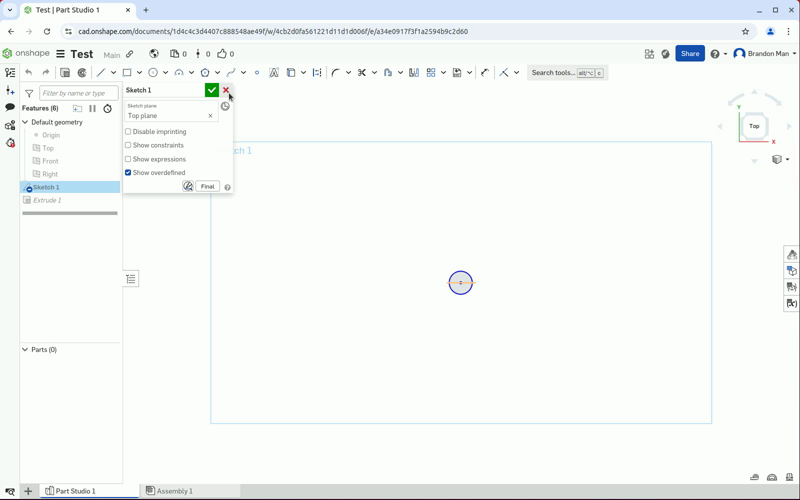
click(229, 92)
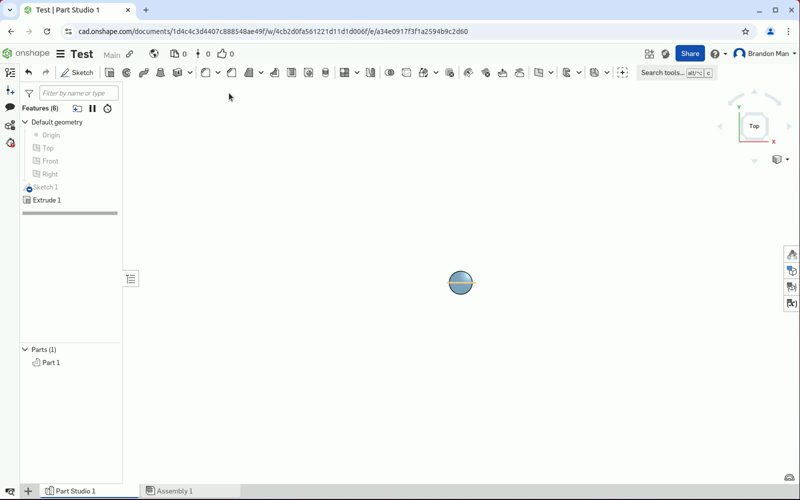
mouse_move(73, 352)
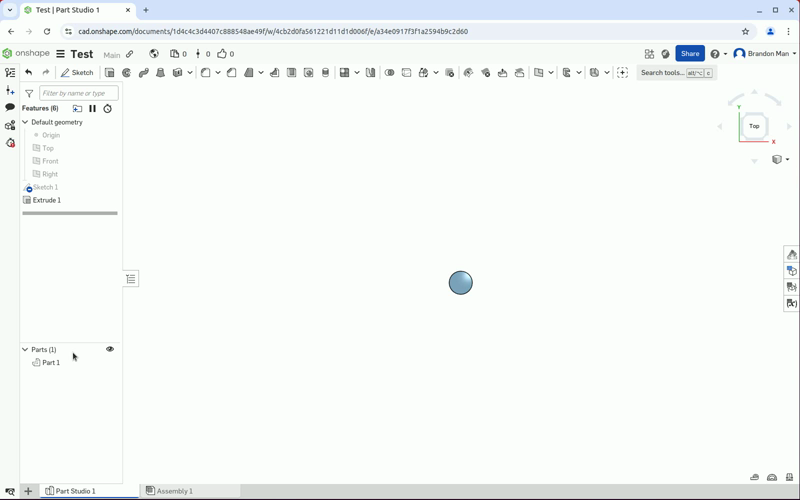
key(y)
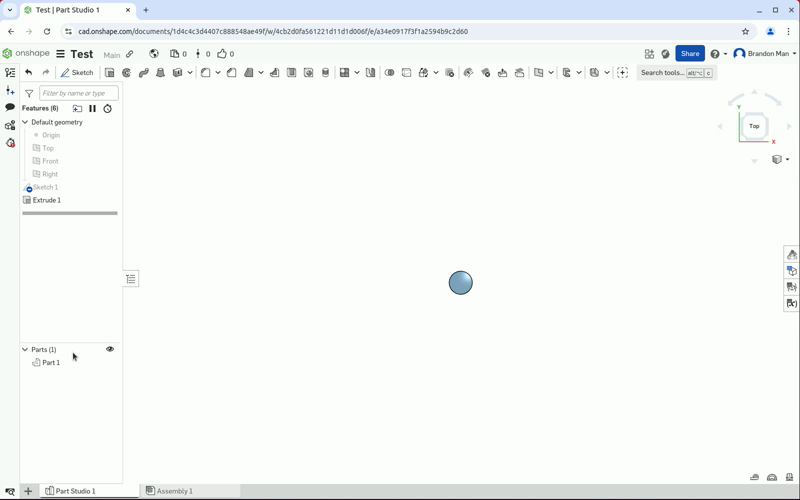
key(shift+p)
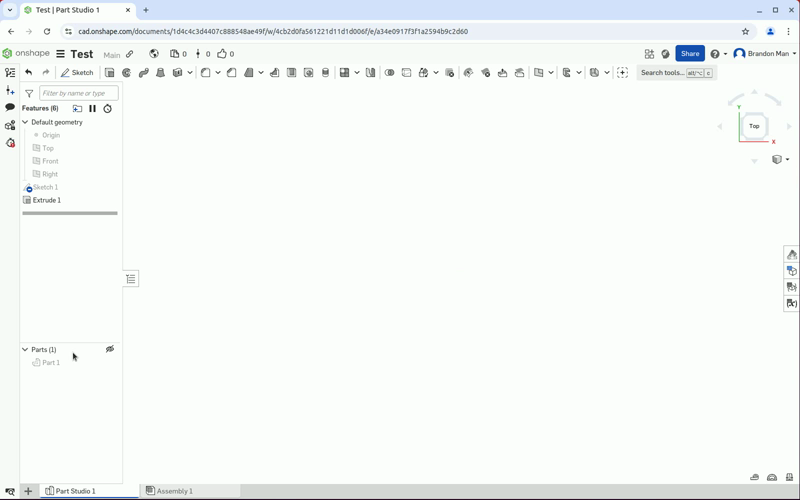
key(space)
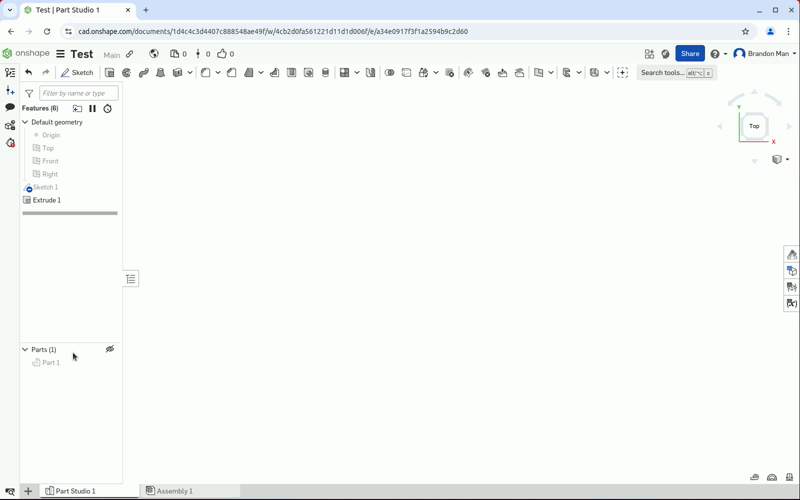
key_down(shift)
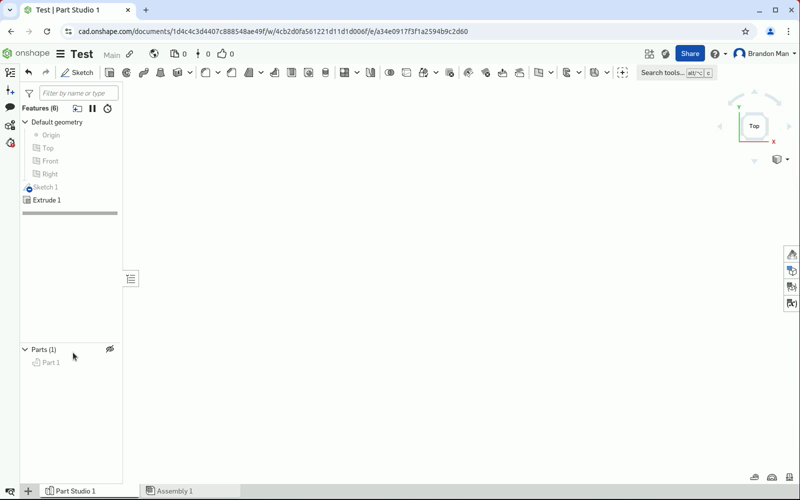
key(up)
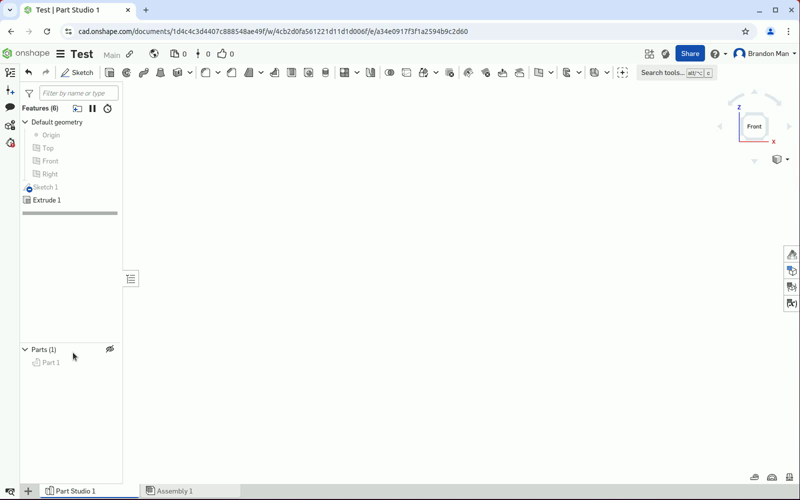
key_up(shift)
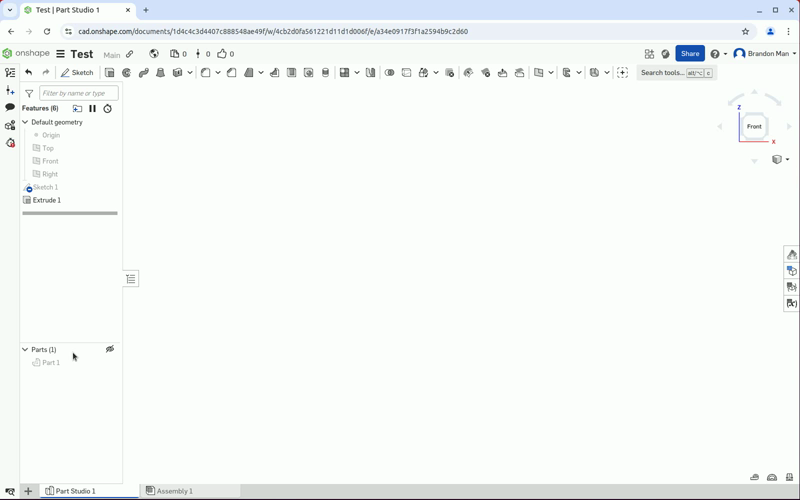
key(space)
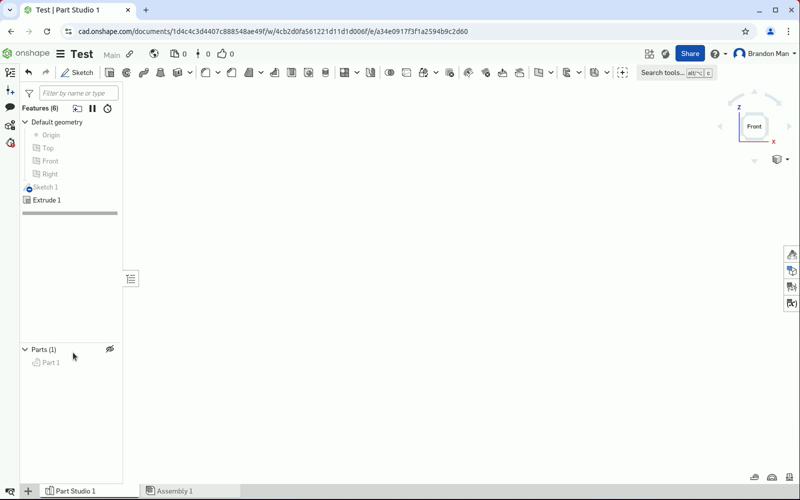
key_down(shift)
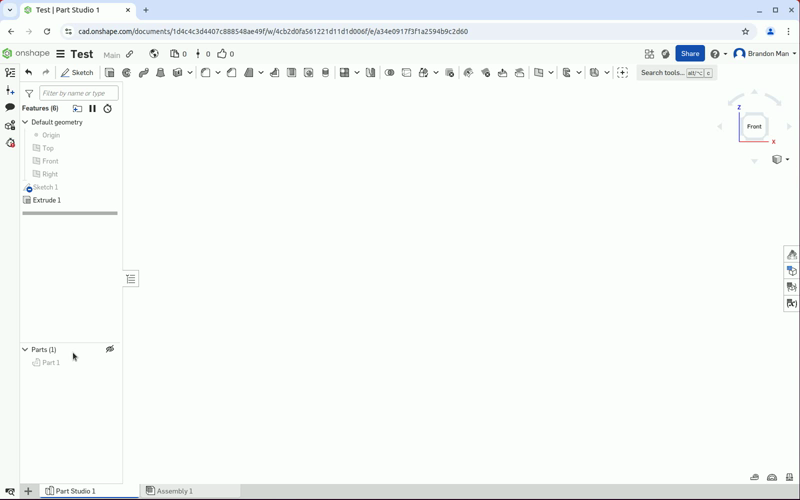
key(left)
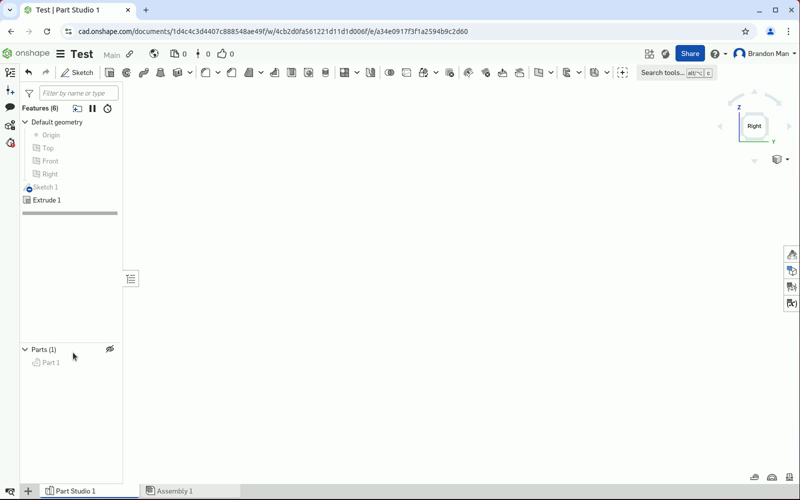
key_up(shift)
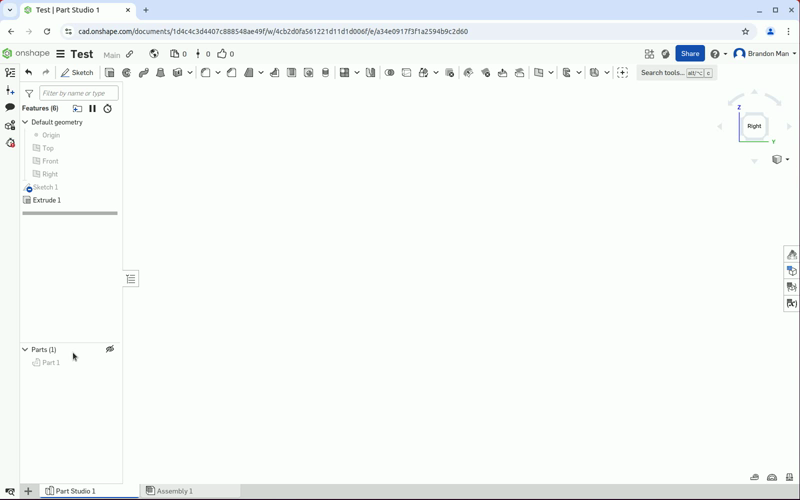
mouse_move(73, 352)
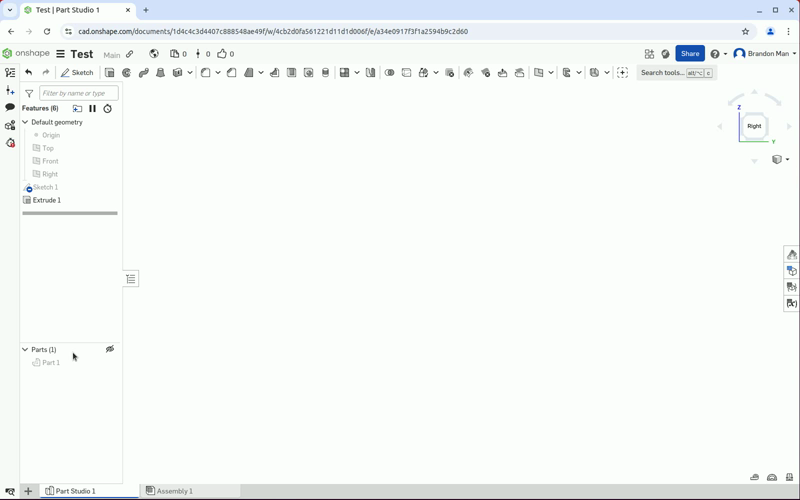
key(shift+y)
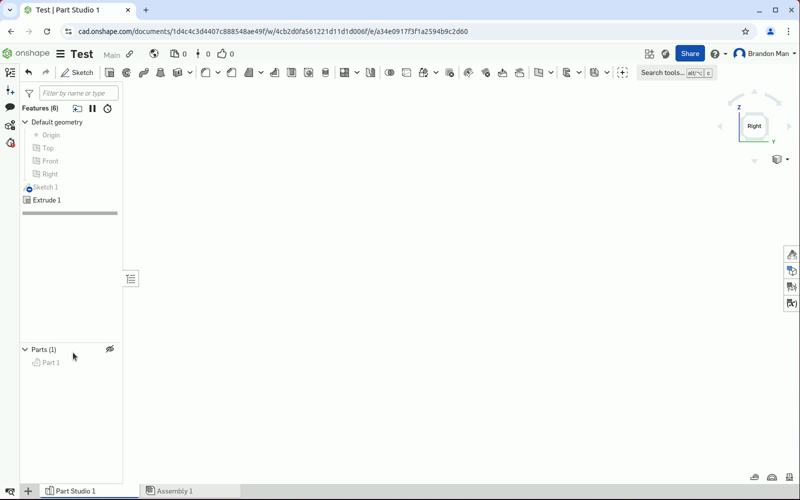
key(shift+s)
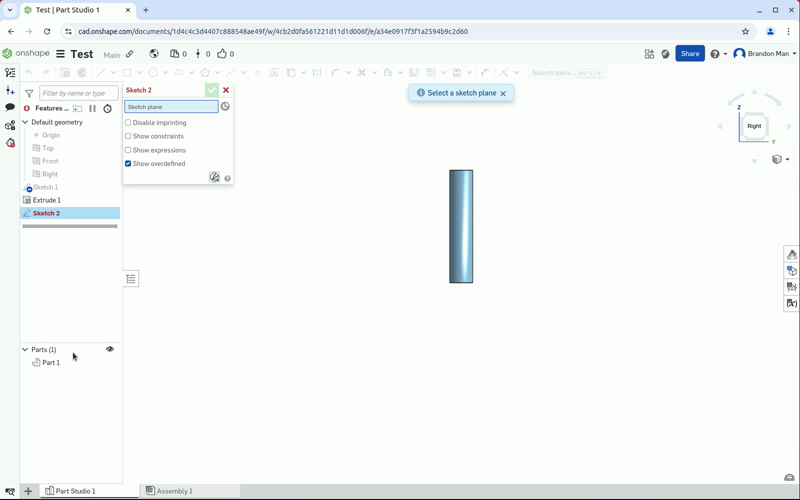
mouse_move(73, 176)
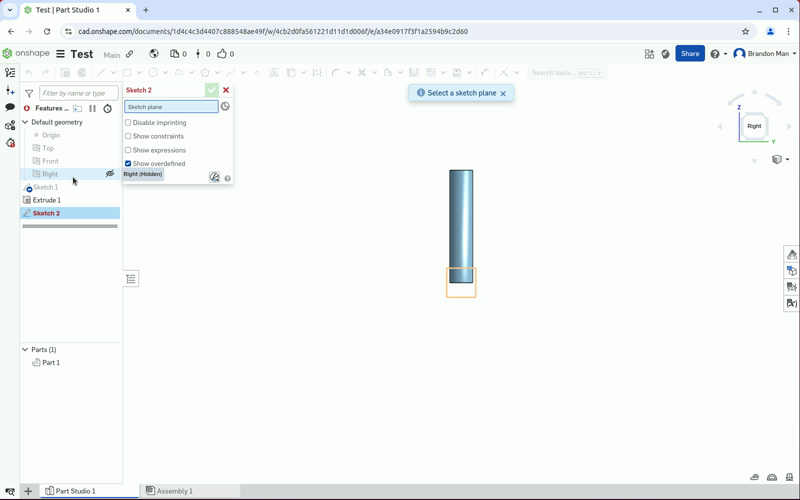
click(73, 176)
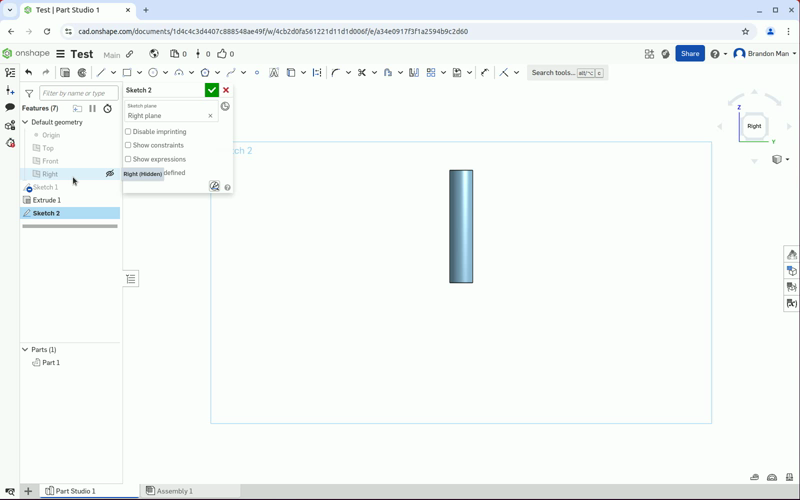
mouse_move(73, 352)
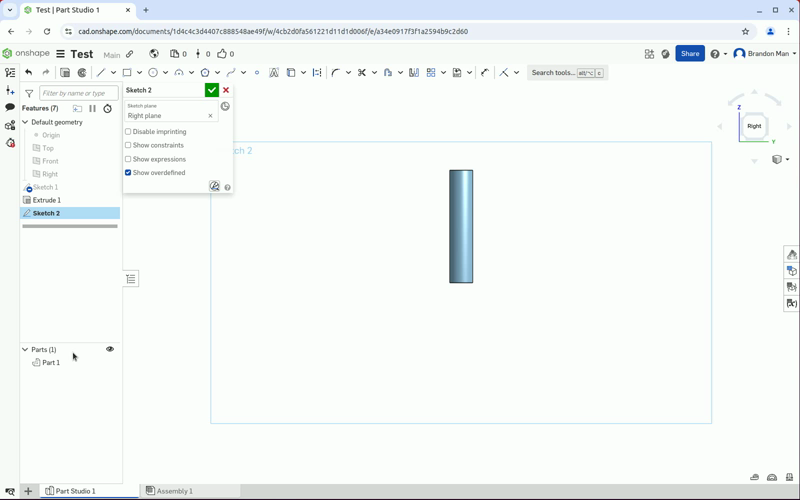
key(y)
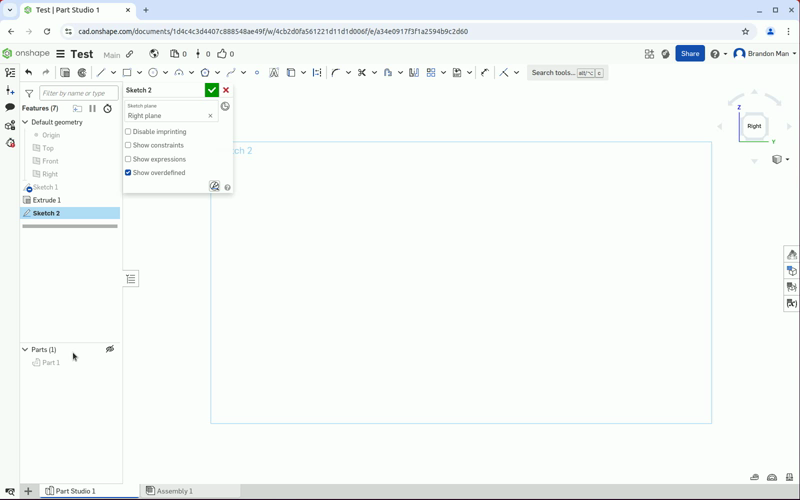
key(c)
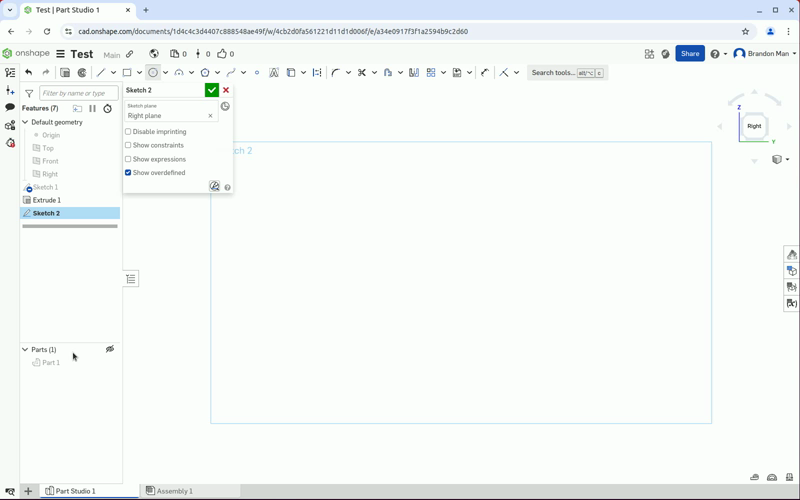
key_down(shift)
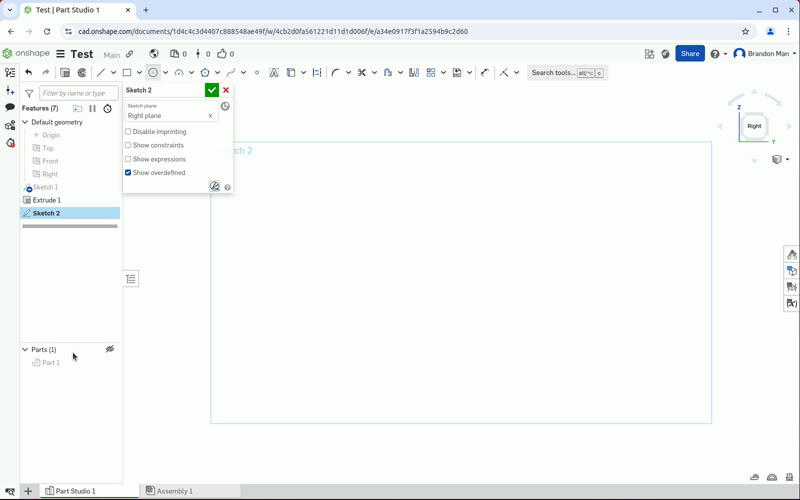
mouse_move(461, 182)
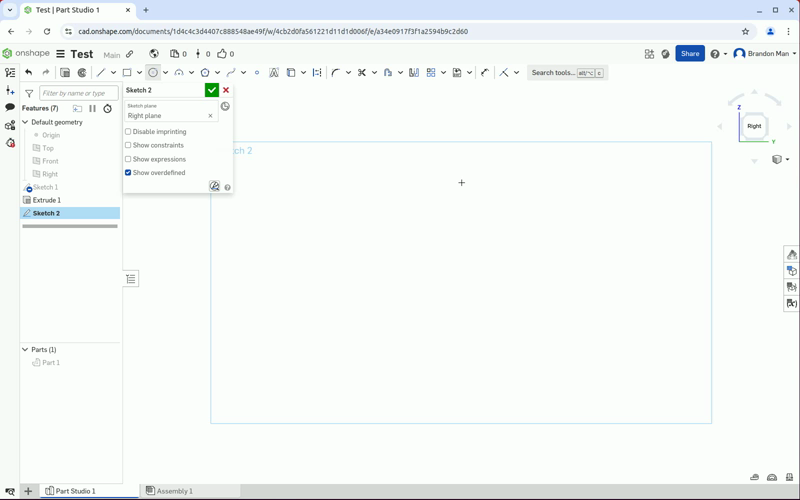
click(461, 182)
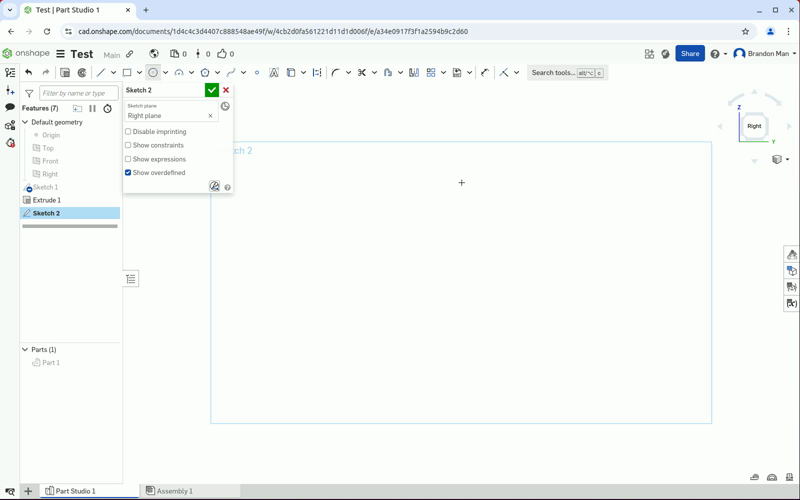
key_up(shift)
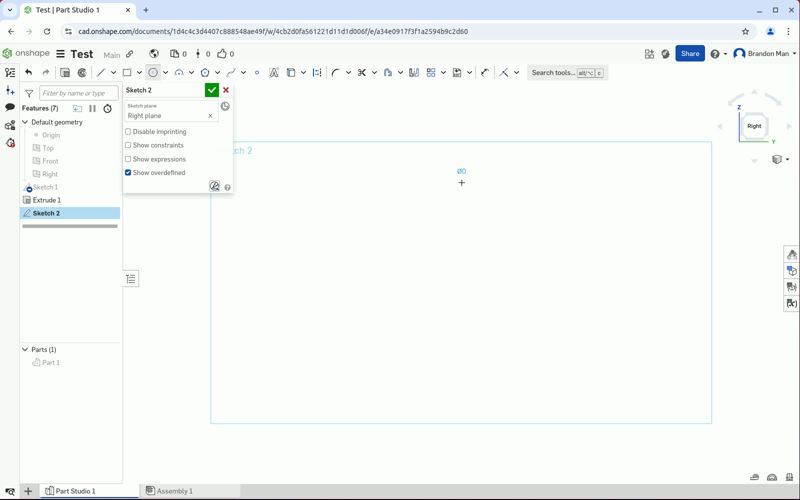
mouse_move(467, 182)
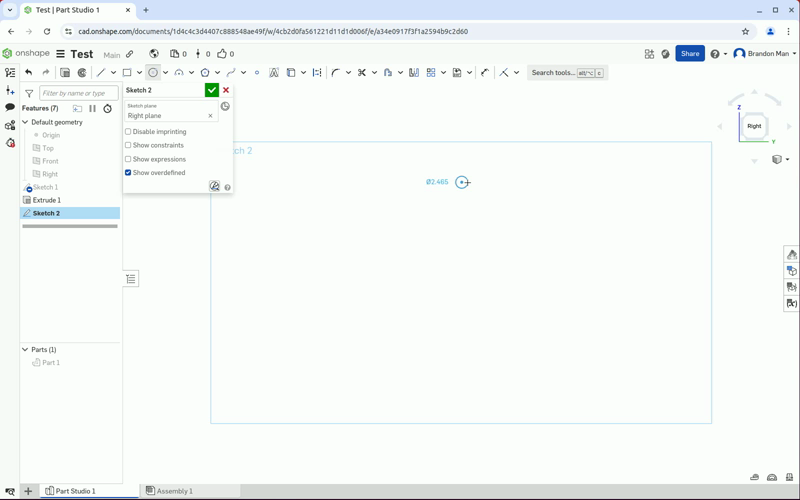
click(467, 182)
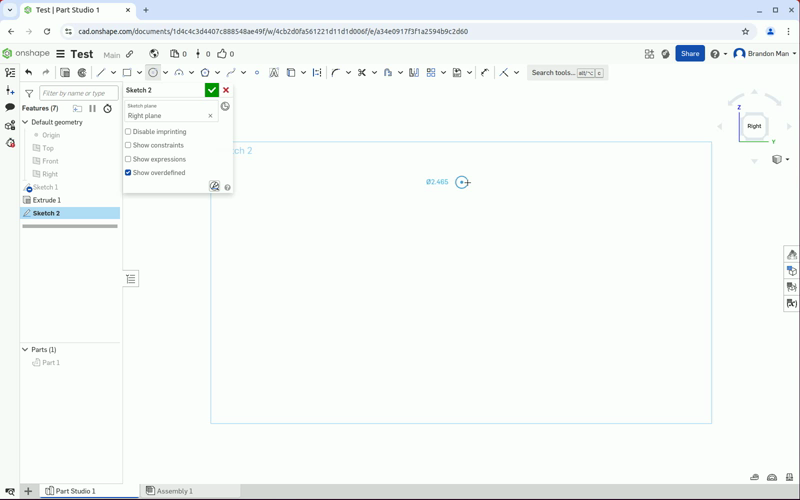
key(esc)
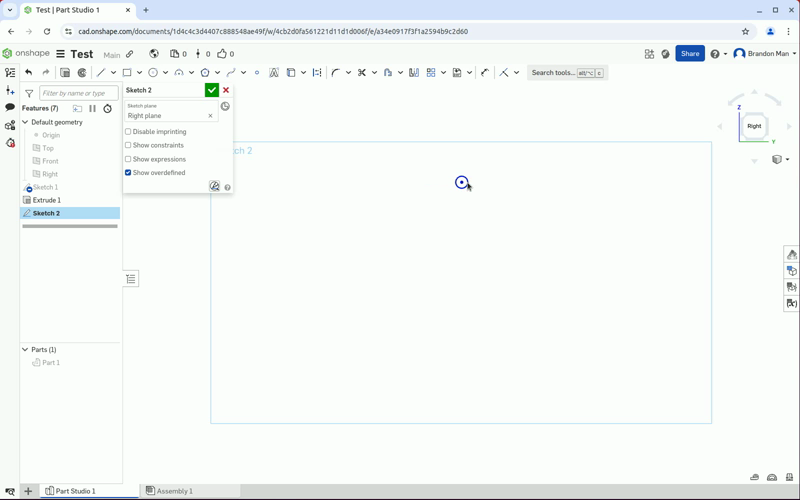
mouse_move(466, 182)
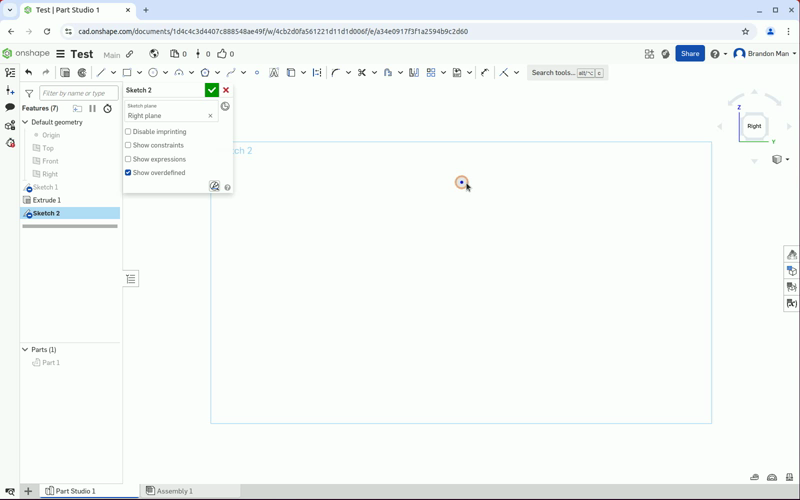
scroll(6)
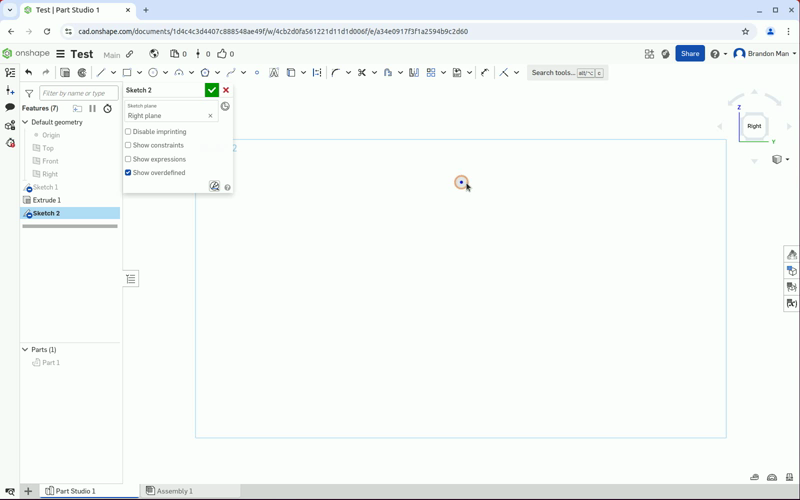
scroll(6)
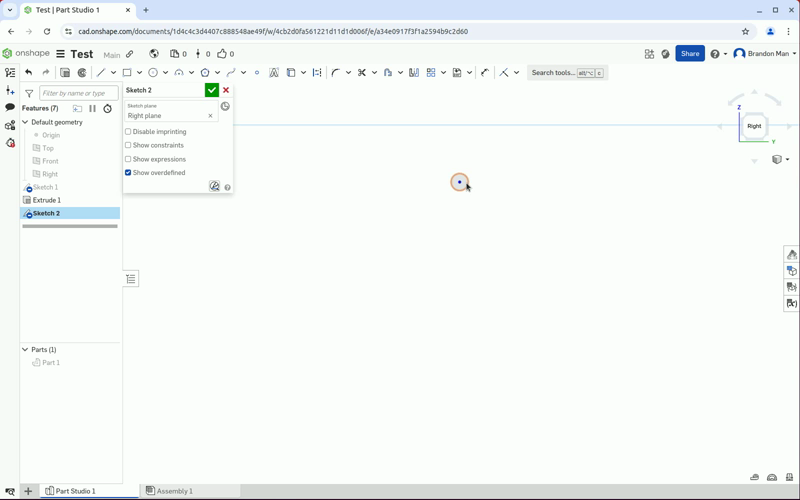
scroll(6)
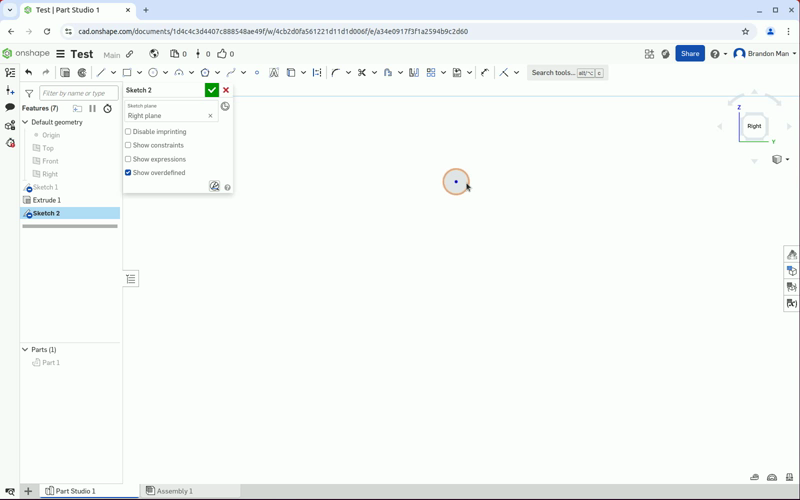
scroll(6)
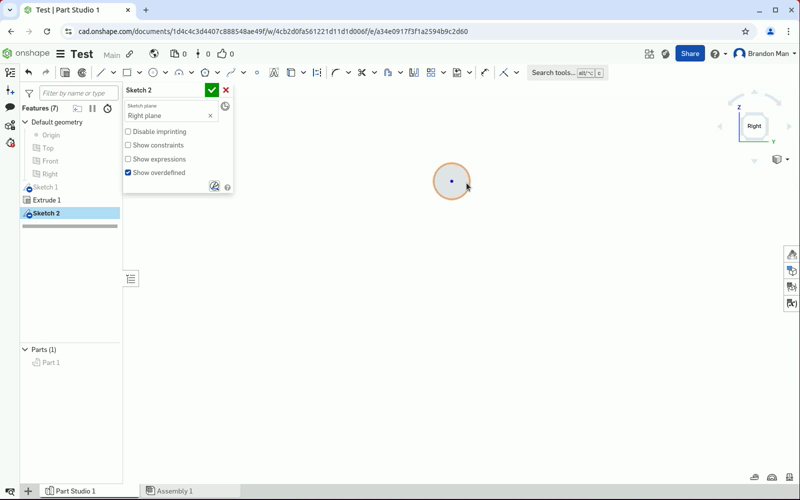
scroll(6)
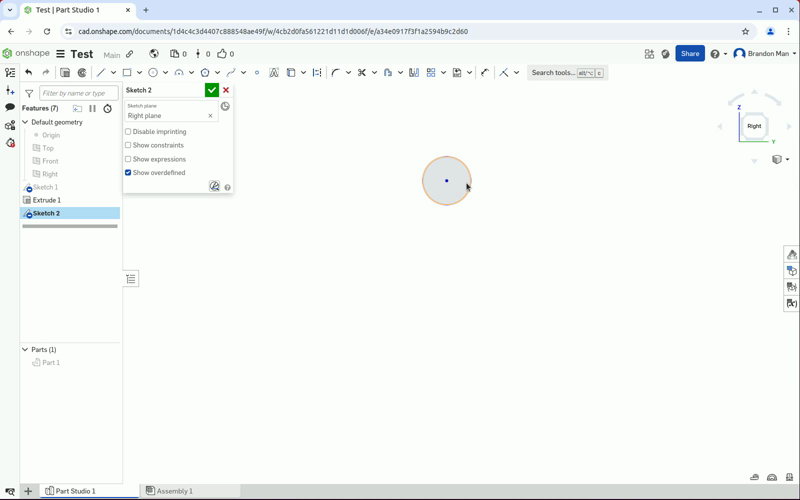
scroll(6)
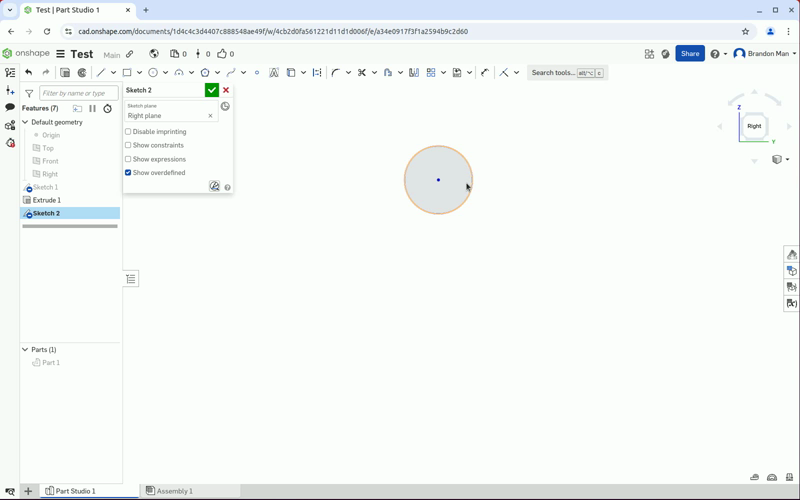
scroll(6)
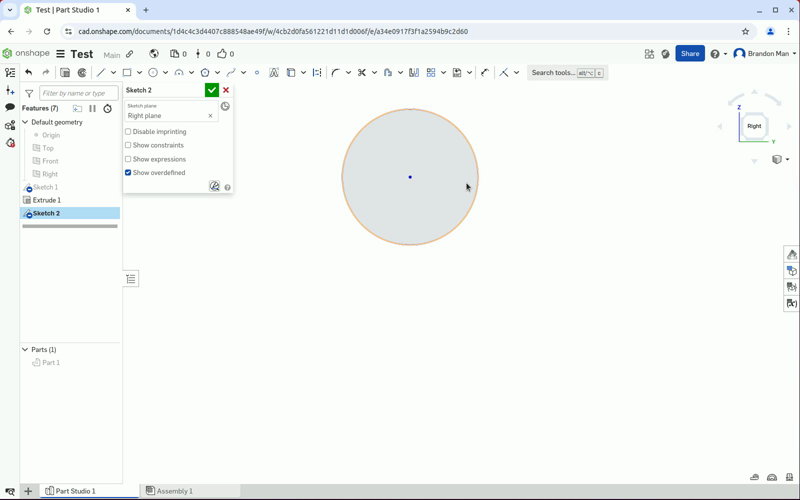
click(466, 182)
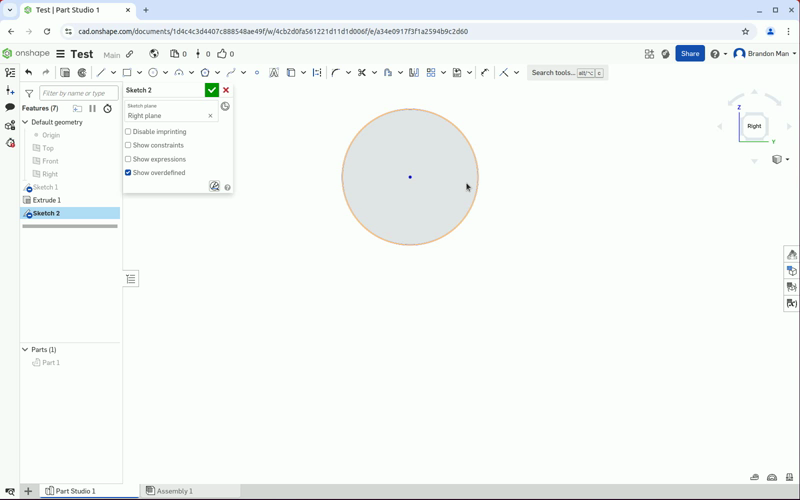
scroll(-6)
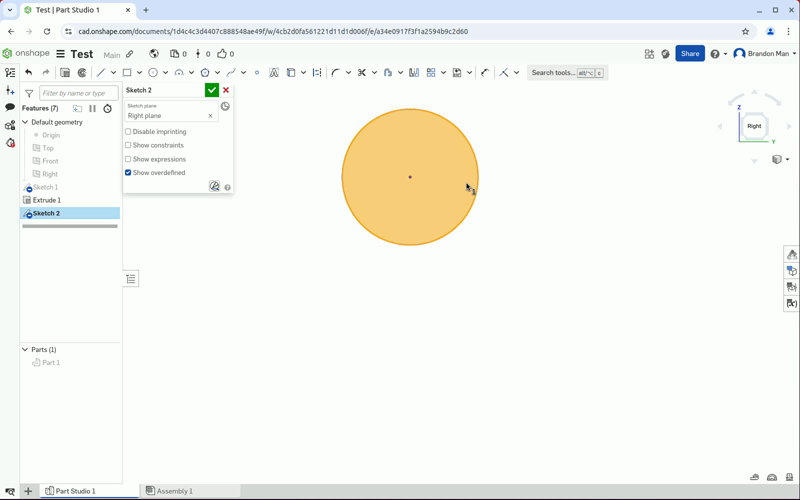
scroll(-6)
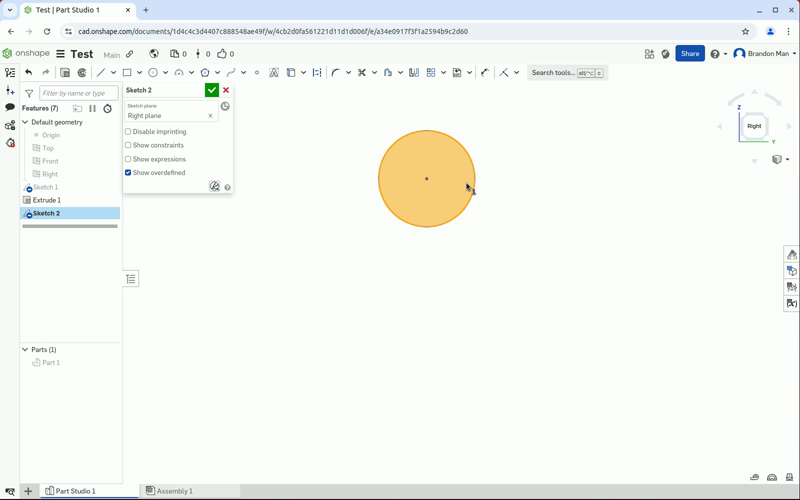
scroll(-6)
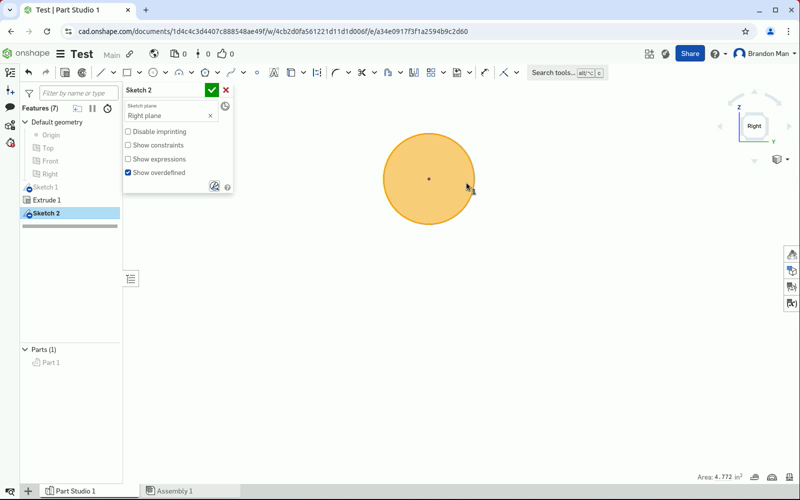
scroll(-6)
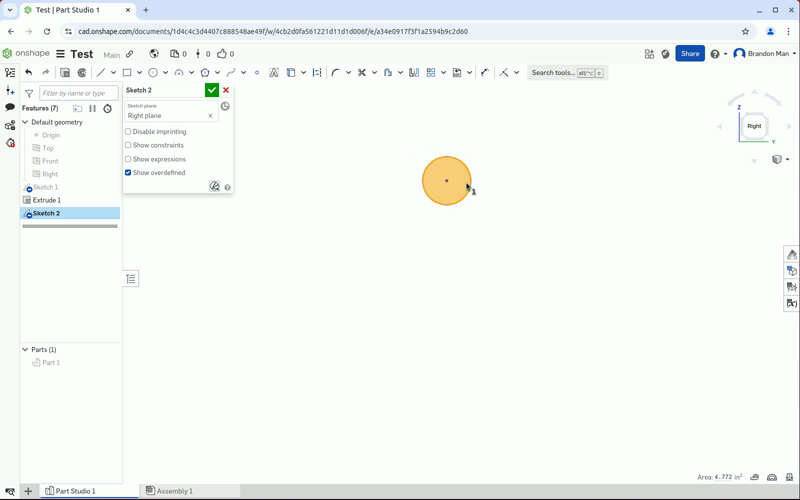
scroll(-6)
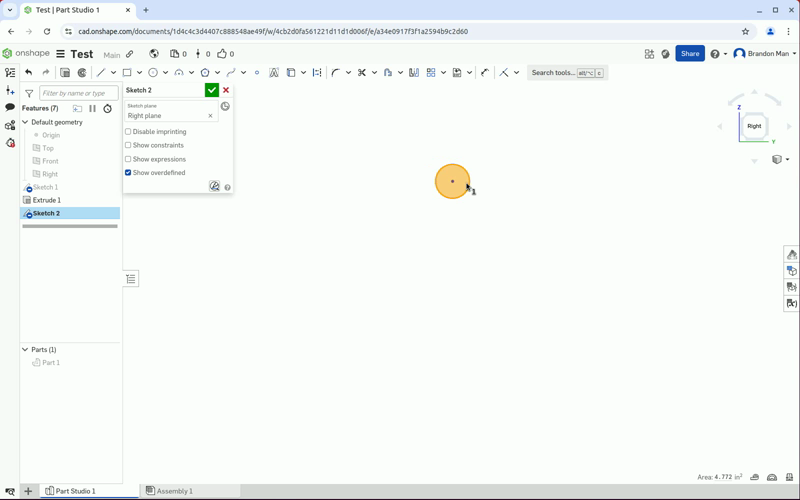
scroll(-6)
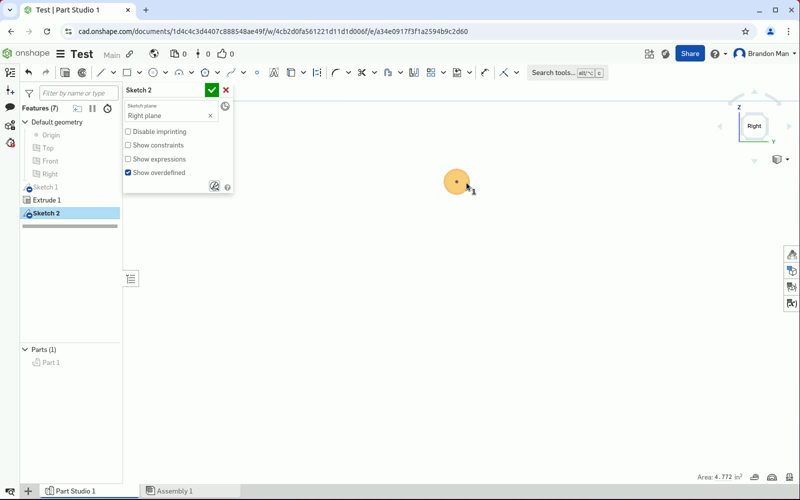
scroll(-6)
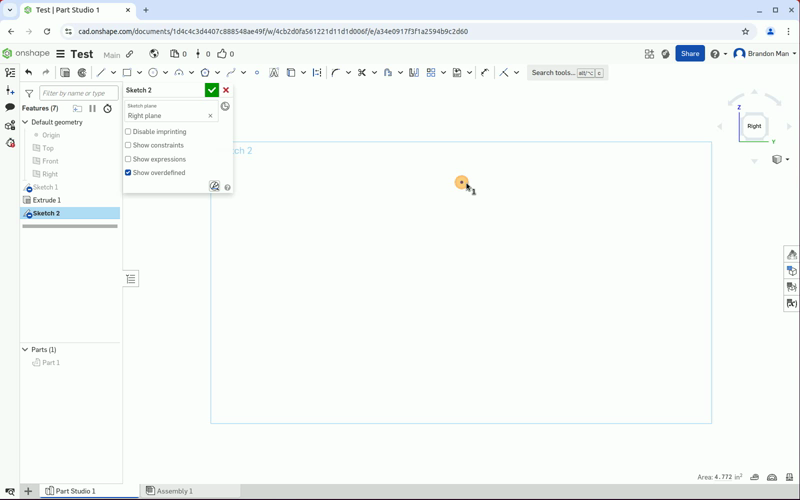
mouse_move(73, 352)
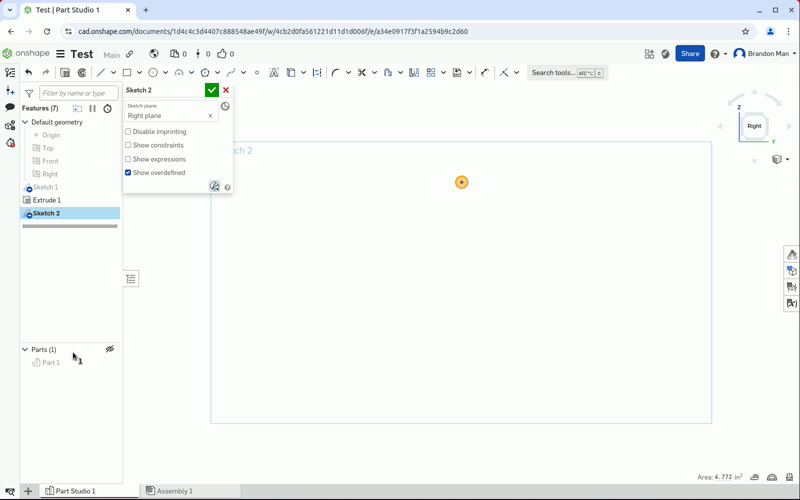
key(shift+y)
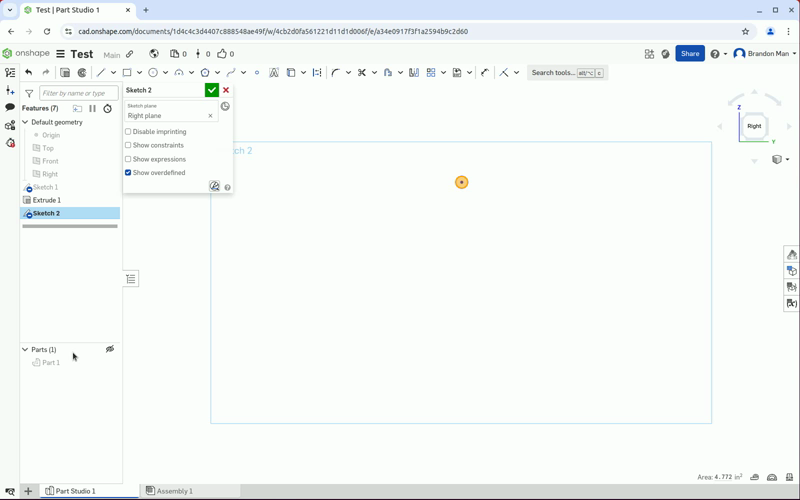
key(shift+e)
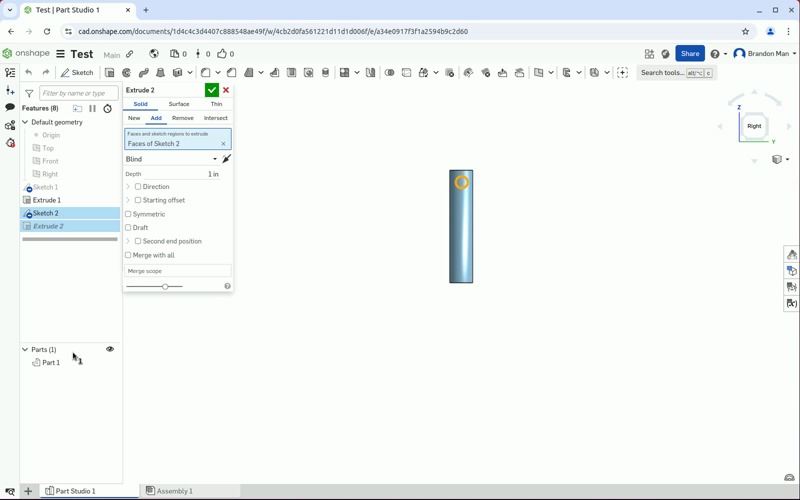
mouse_move(143, 106)
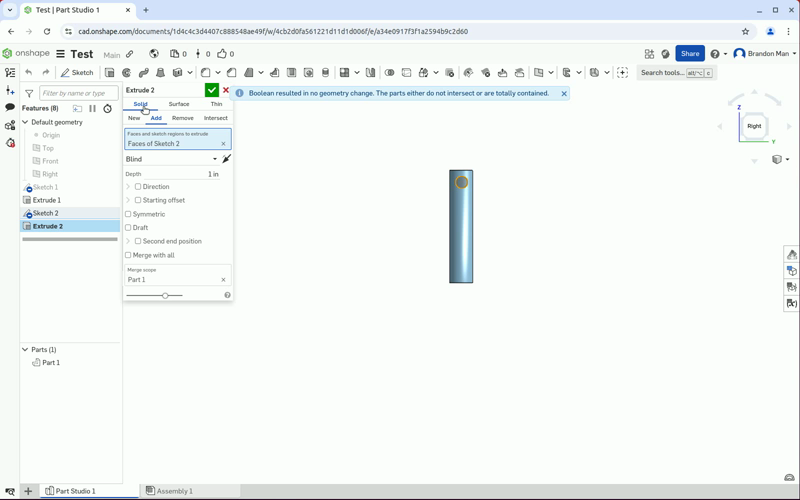
click(143, 106)
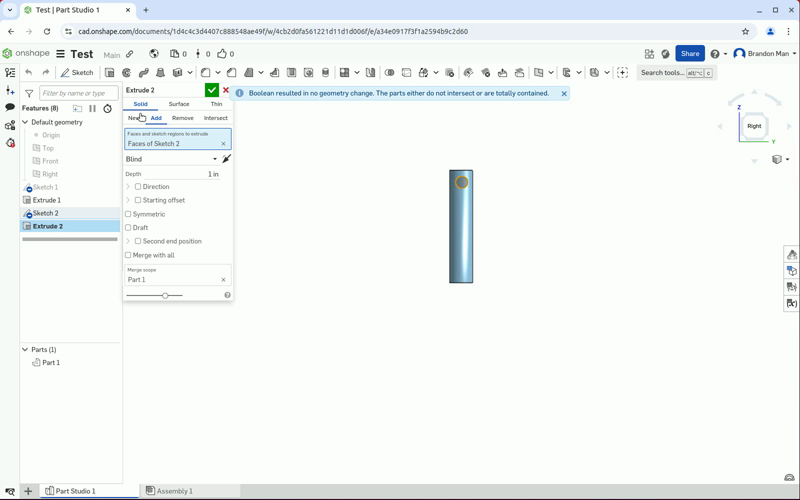
mouse_move(137, 120)
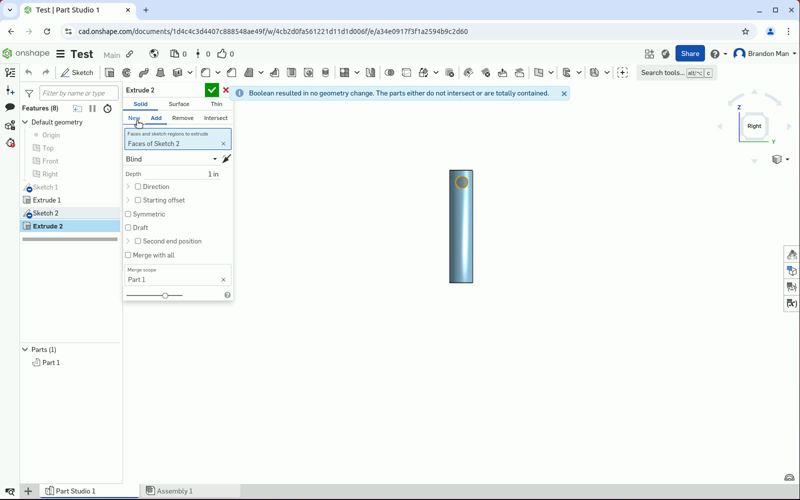
click(137, 120)
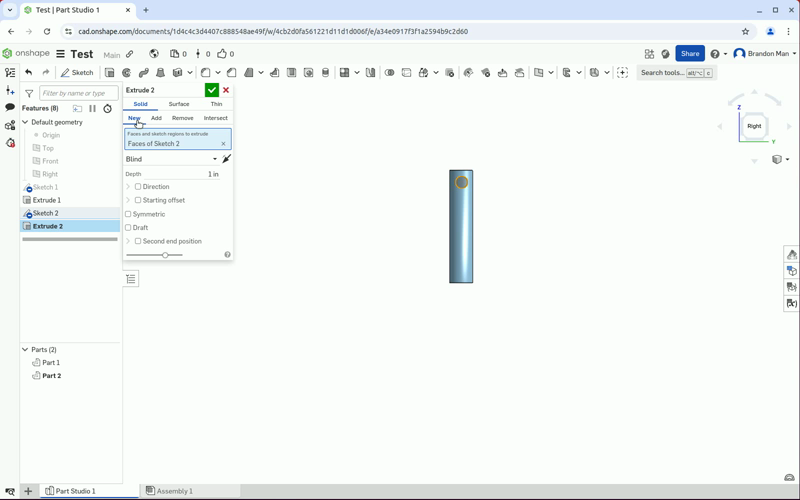
key(tab, 4)
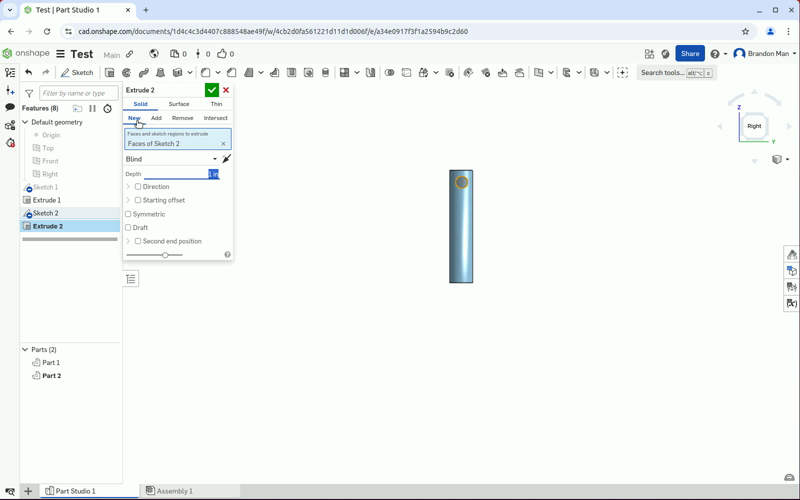
text(5.777)
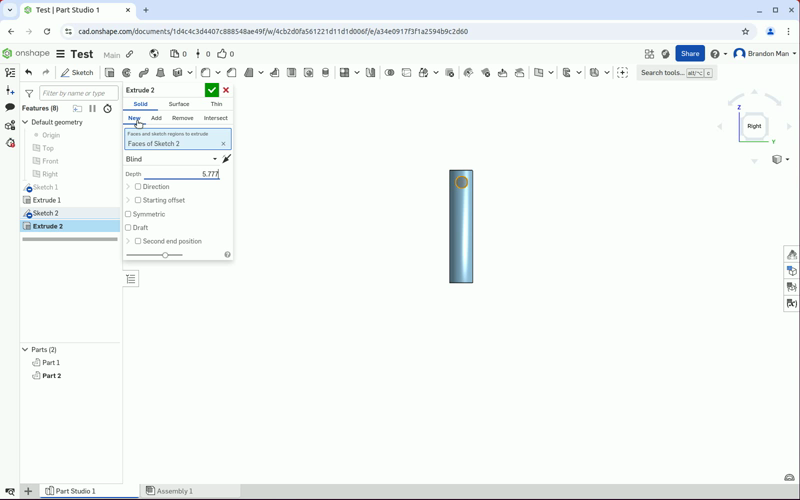
key(enter)
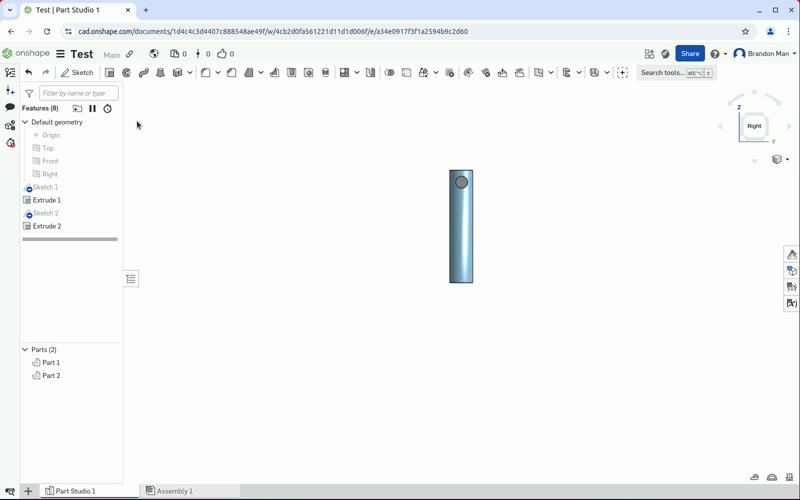
key(shift+h)
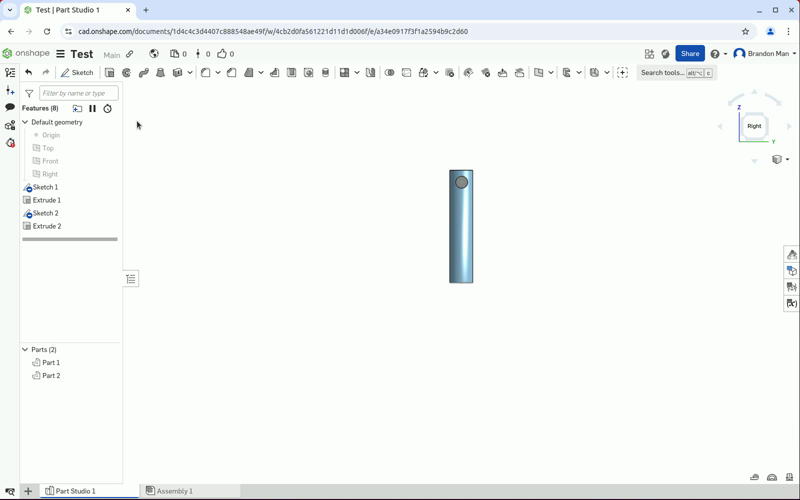
key(shift+h)
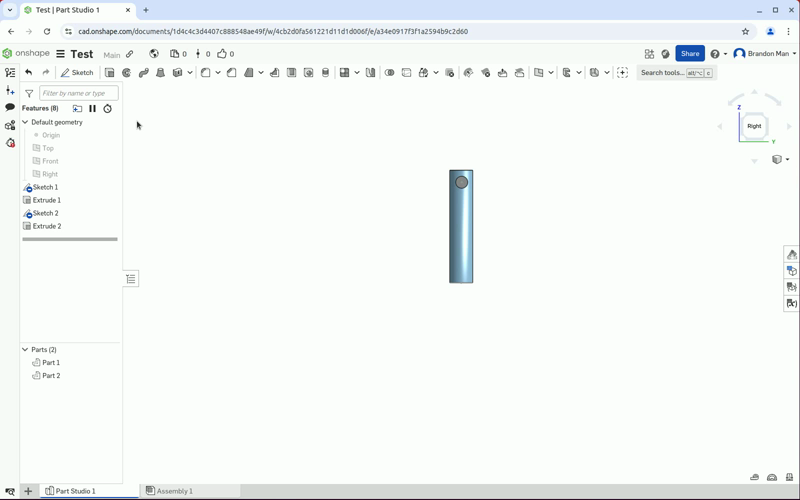
key(shift+7)
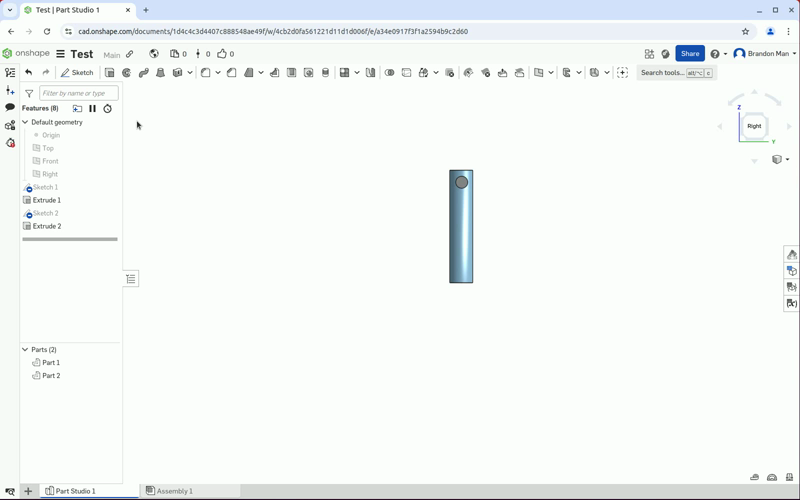
key(right, 2)
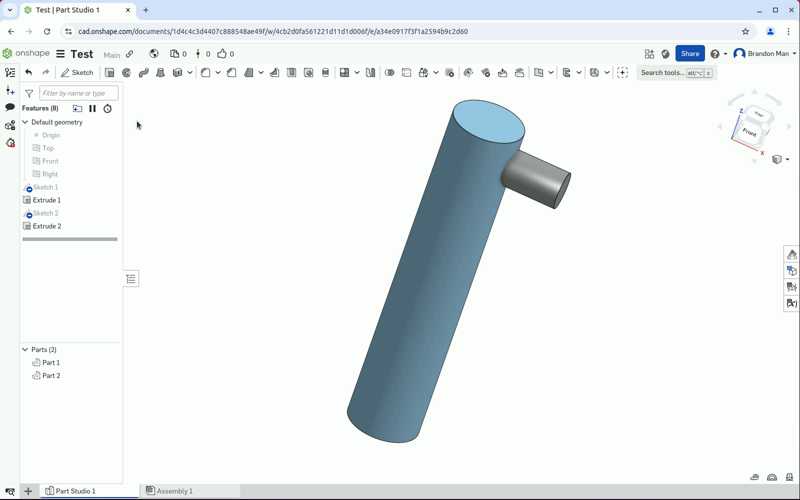
key(down, 2)
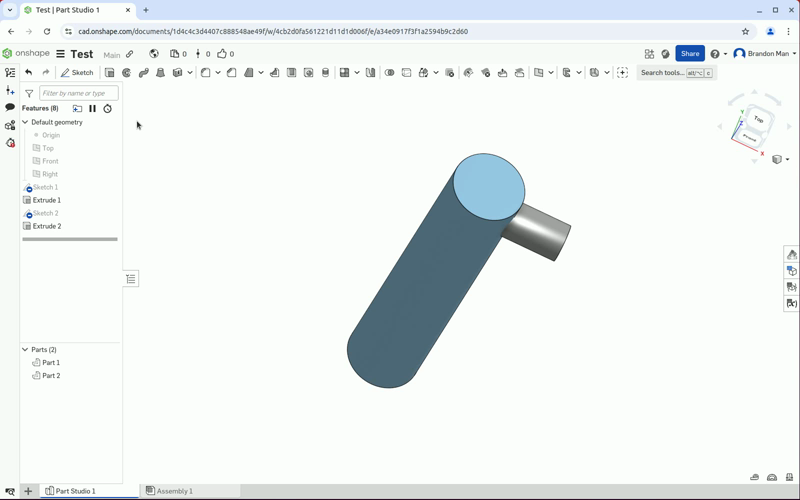
key(up, 2)
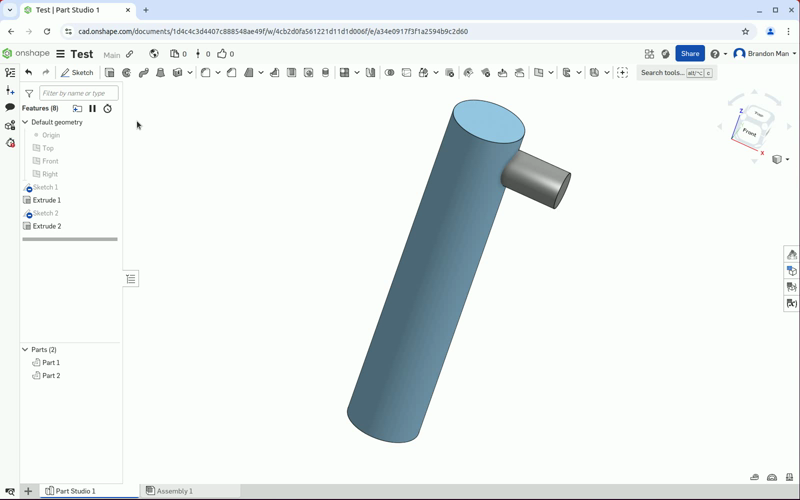
key(left, 2)
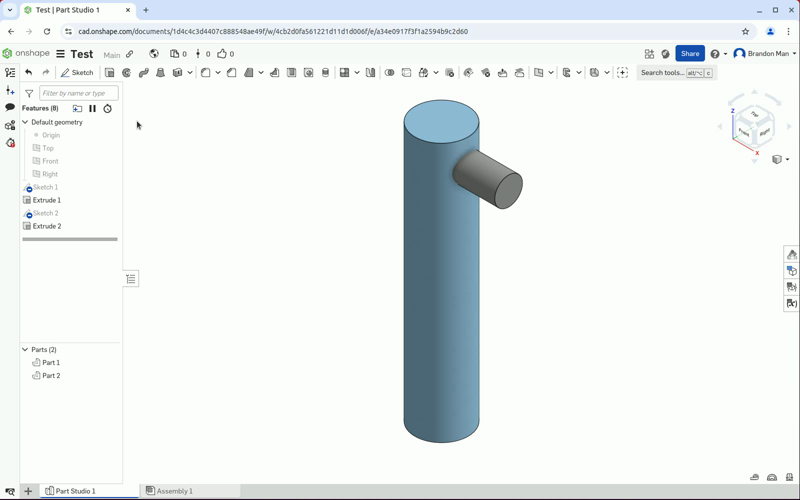
mouse_move(73, 189)
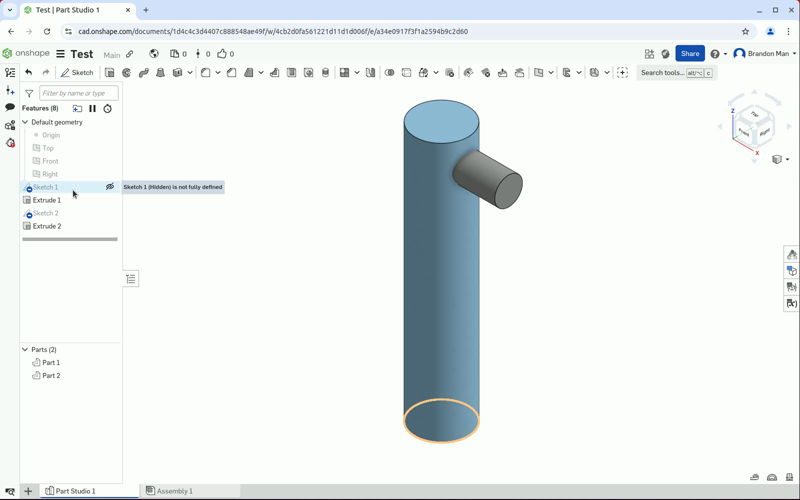
click(73, 189)